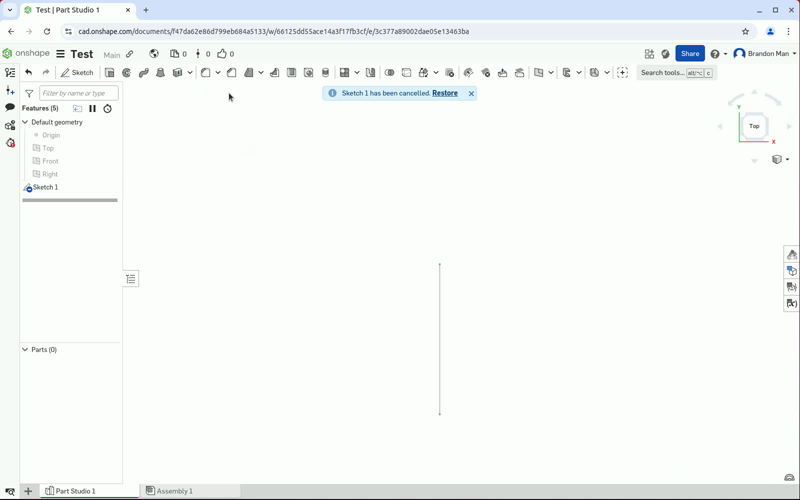
key(shift+h)
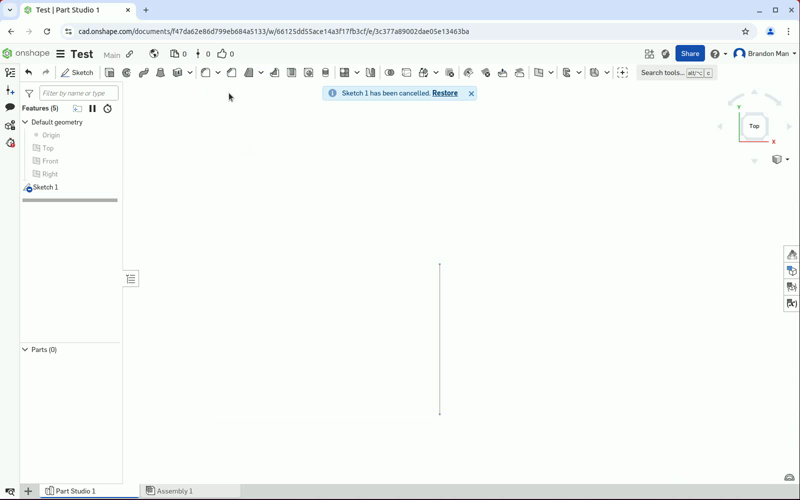
key(shift+s)
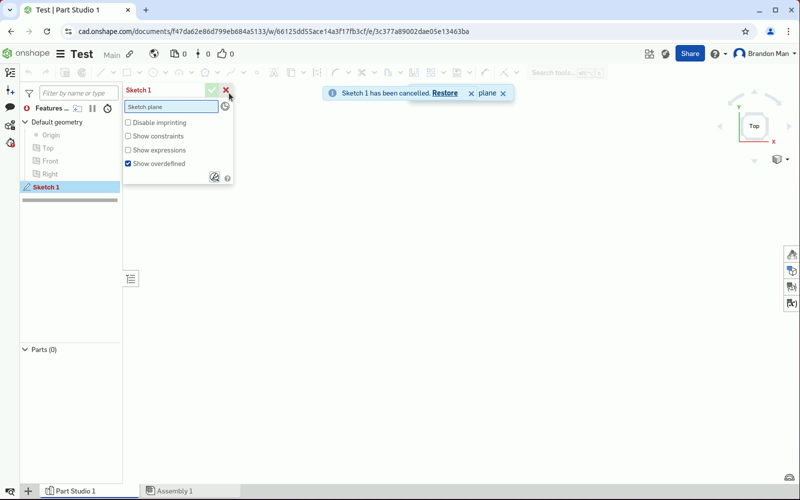
mouse_move(73, 150)
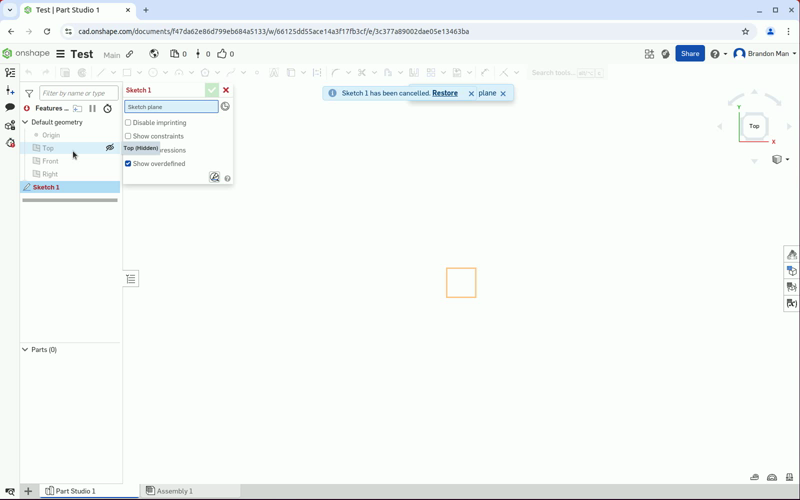
click(73, 150)
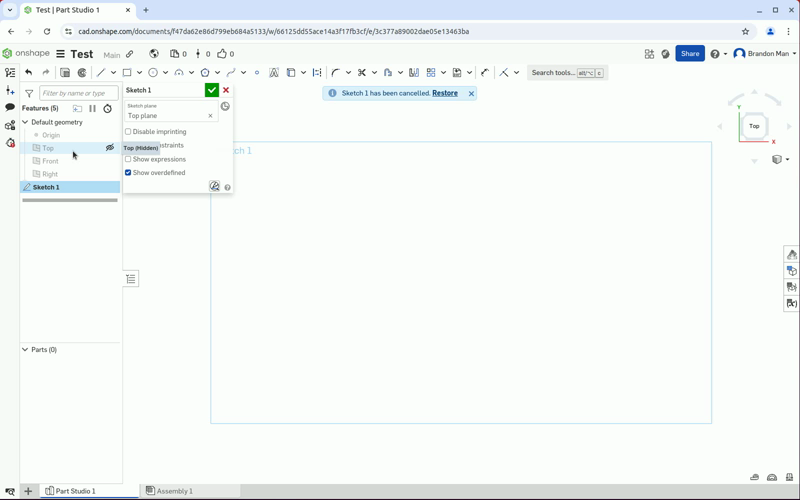
mouse_move(73, 352)
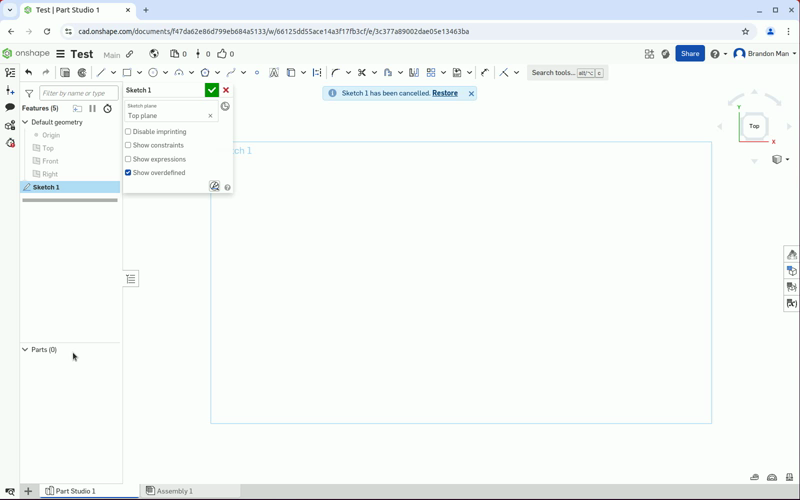
key(y)
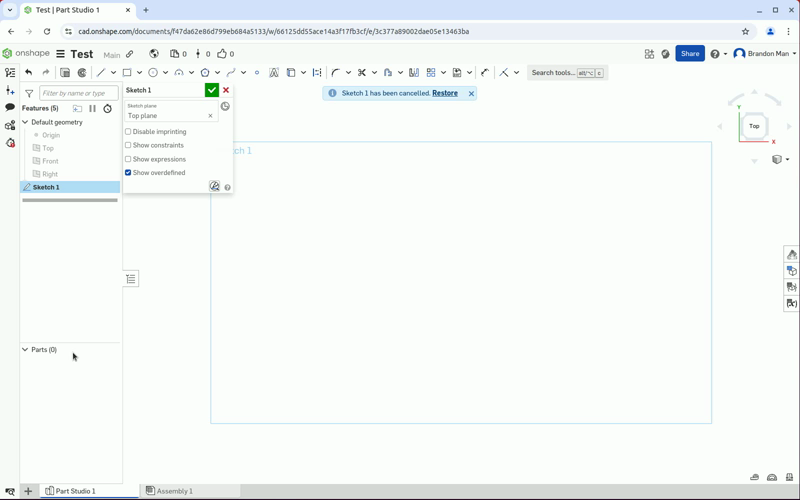
key(l)
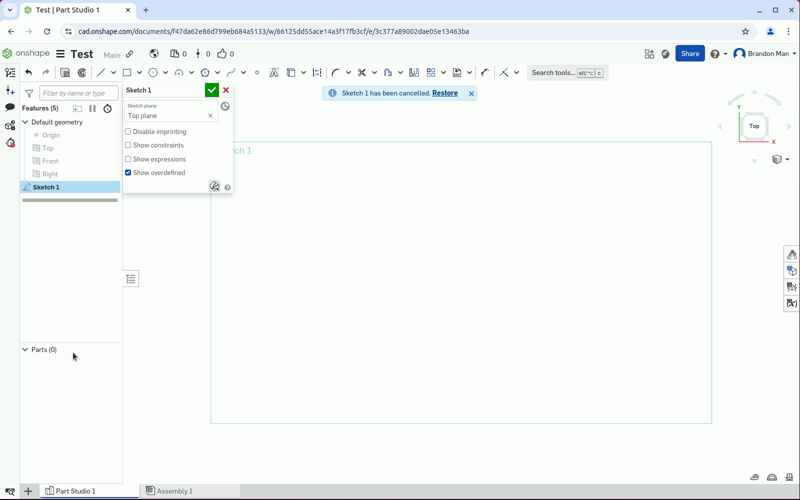
key_down(shift)
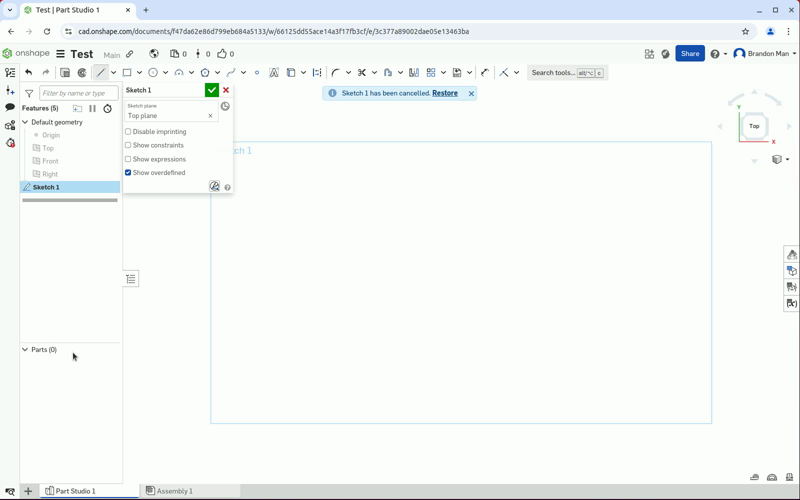
mouse_move(348, 282)
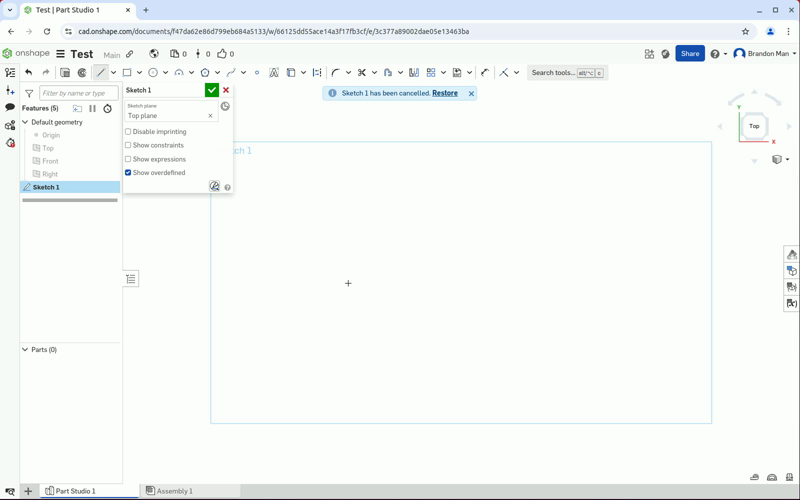
click(348, 282)
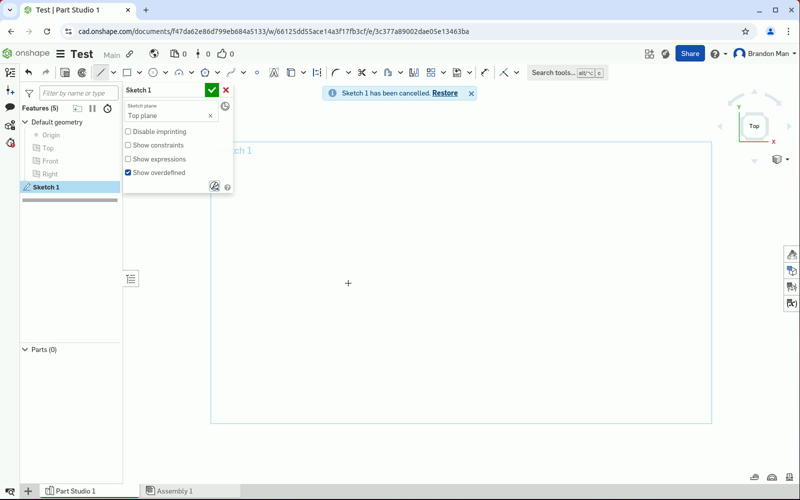
key_up(shift)
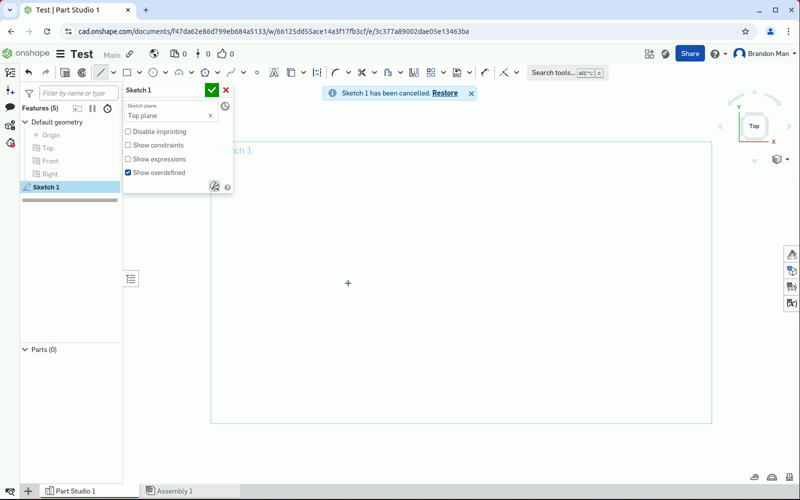
key_down(shift)
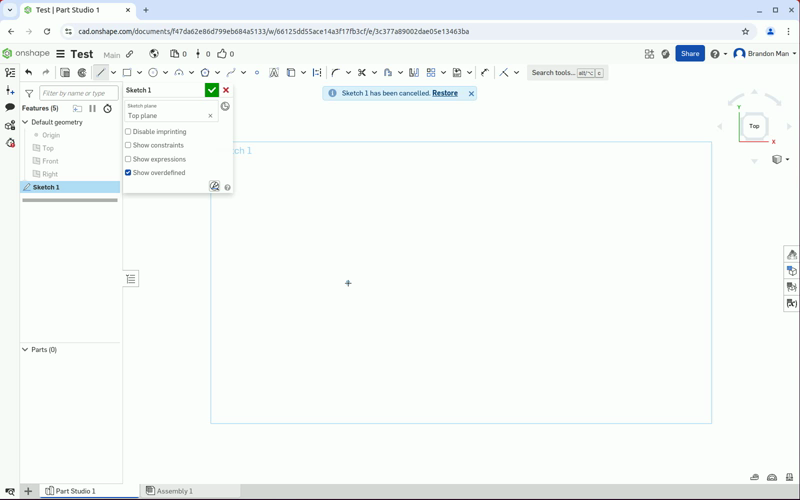
mouse_move(378, 282)
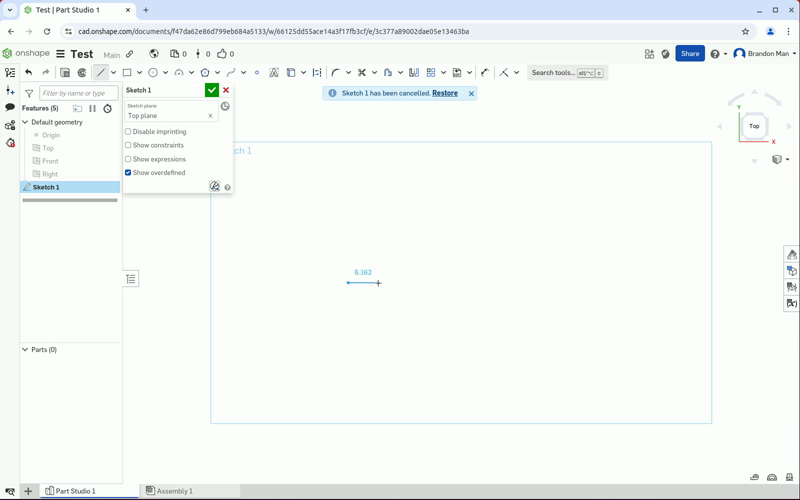
mouse_move(367, 282)
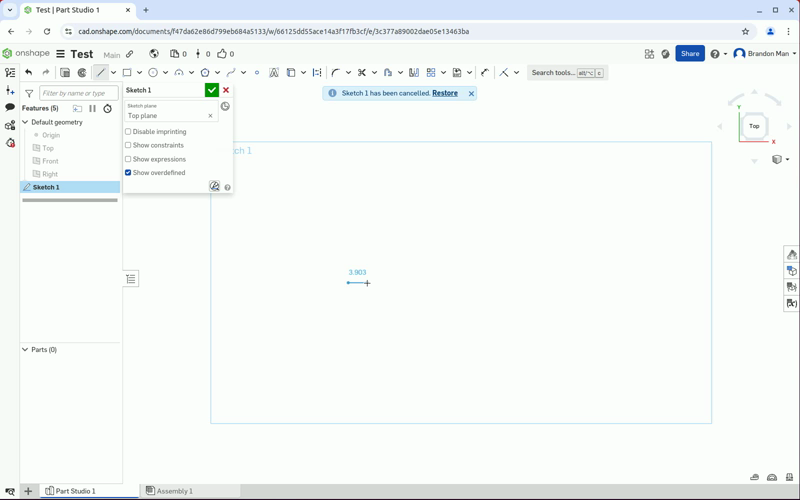
click(367, 282)
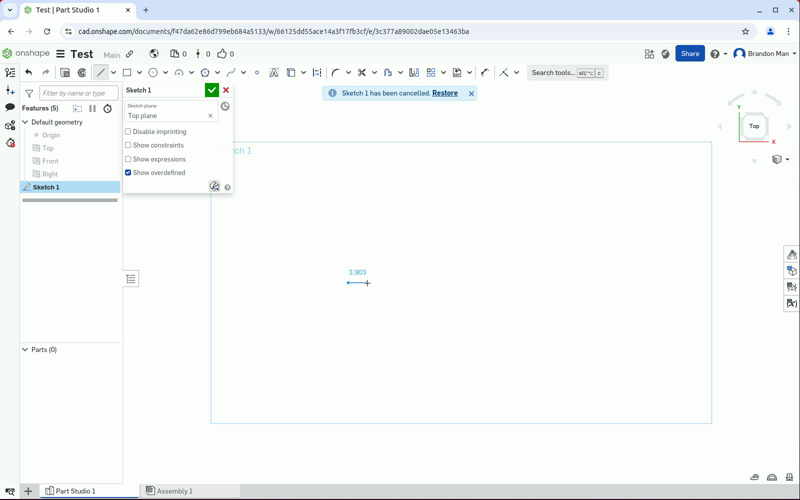
key_up(shift)
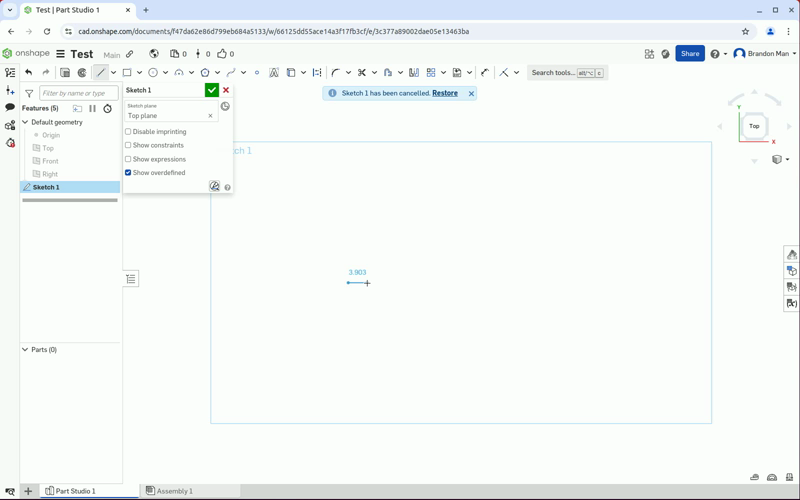
key_down(shift)
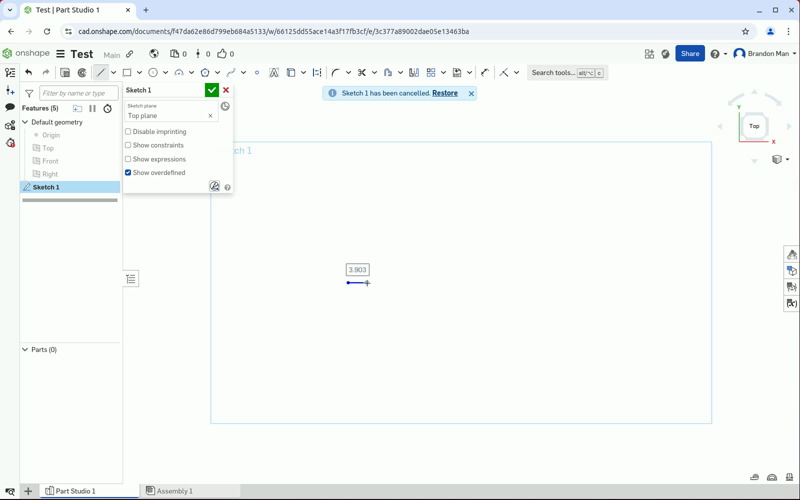
mouse_move(397, 282)
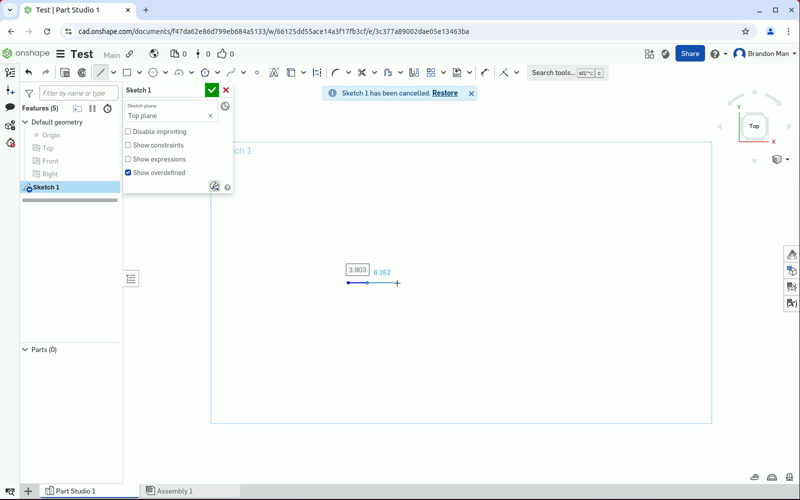
mouse_move(386, 272)
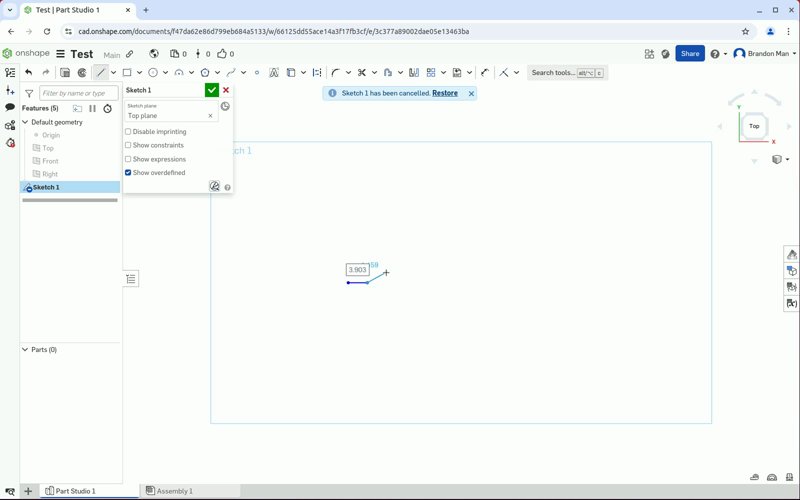
click(386, 272)
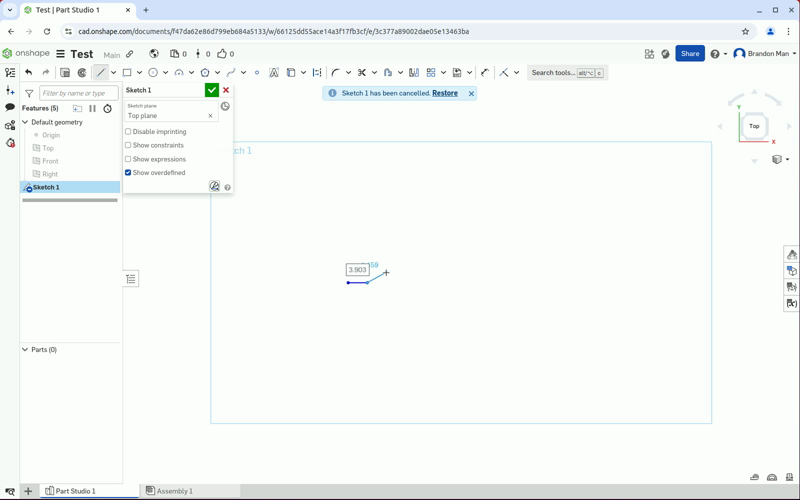
key_up(shift)
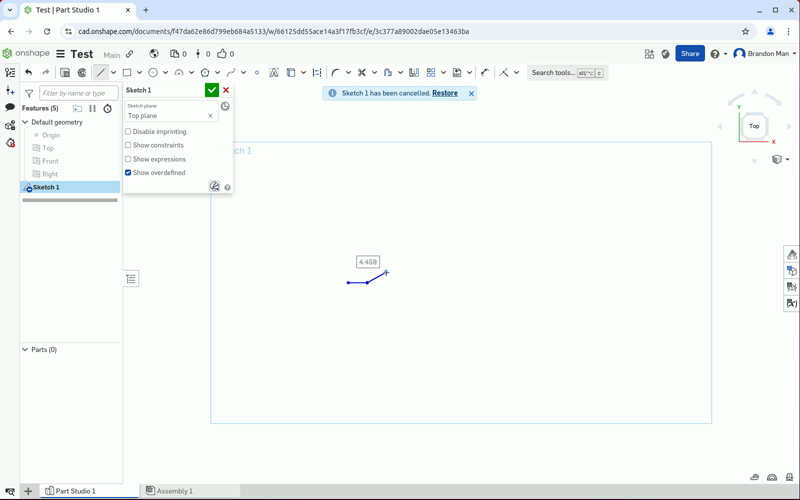
key_down(shift)
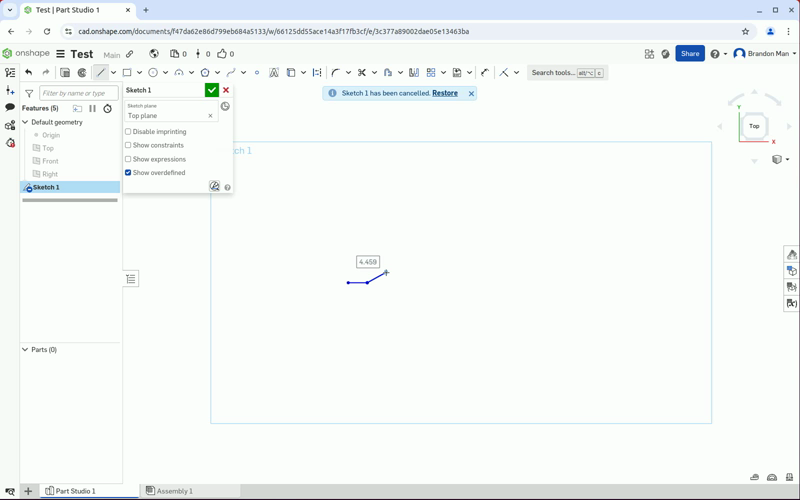
mouse_move(460, 272)
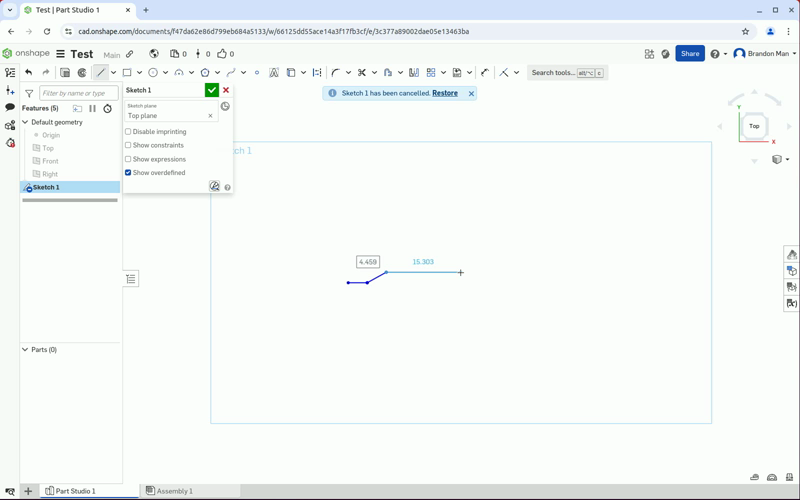
click(460, 272)
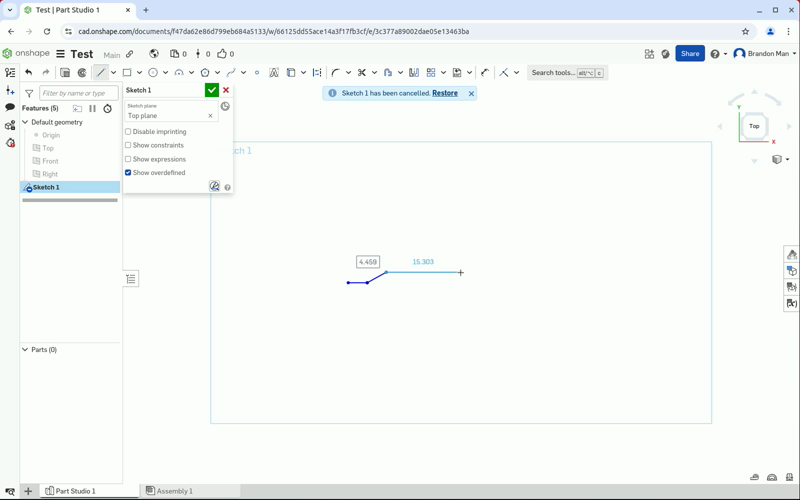
key_up(shift)
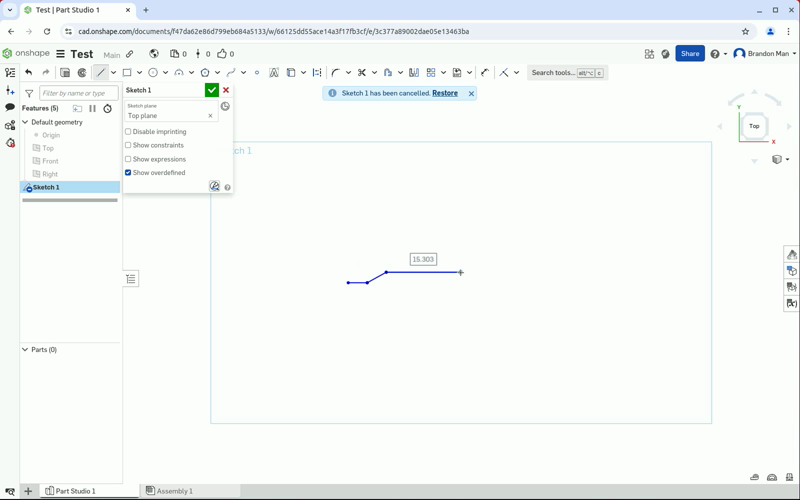
key_down(shift)
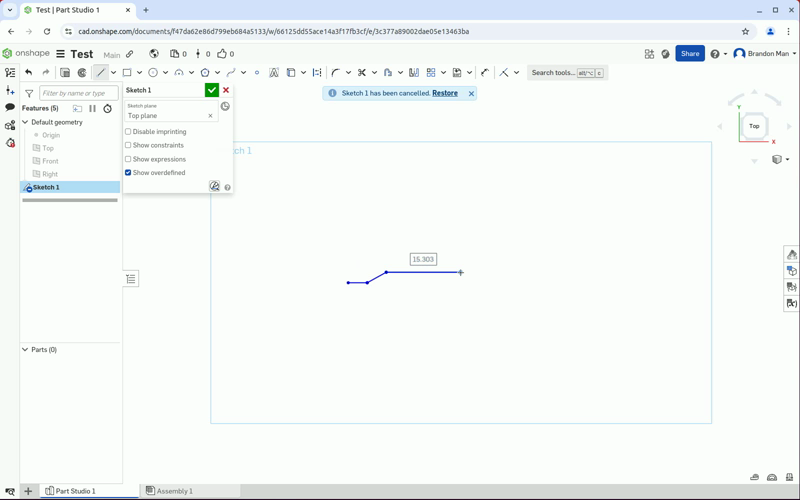
mouse_move(490, 272)
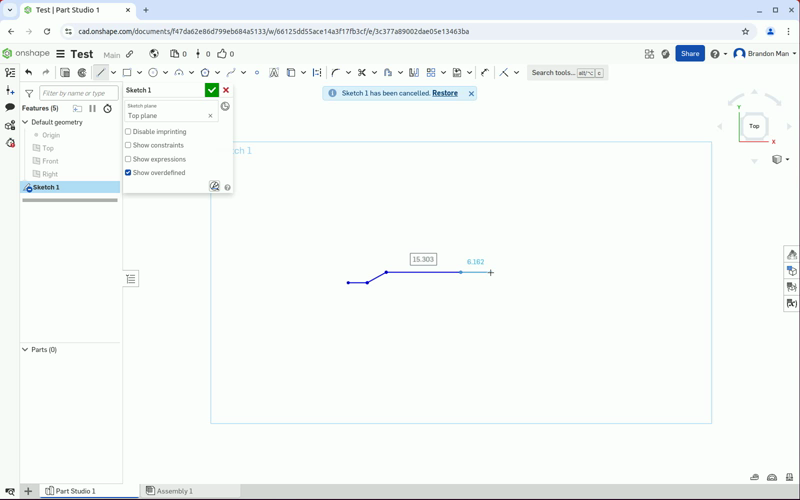
mouse_move(460, 226)
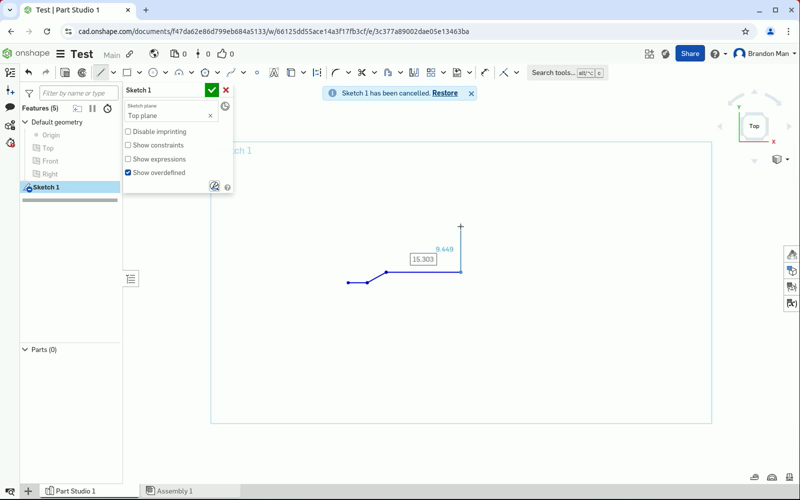
click(460, 226)
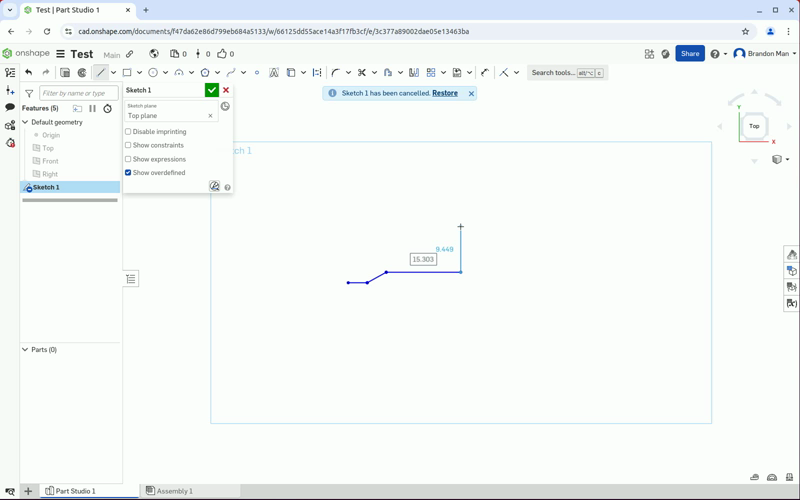
key_up(shift)
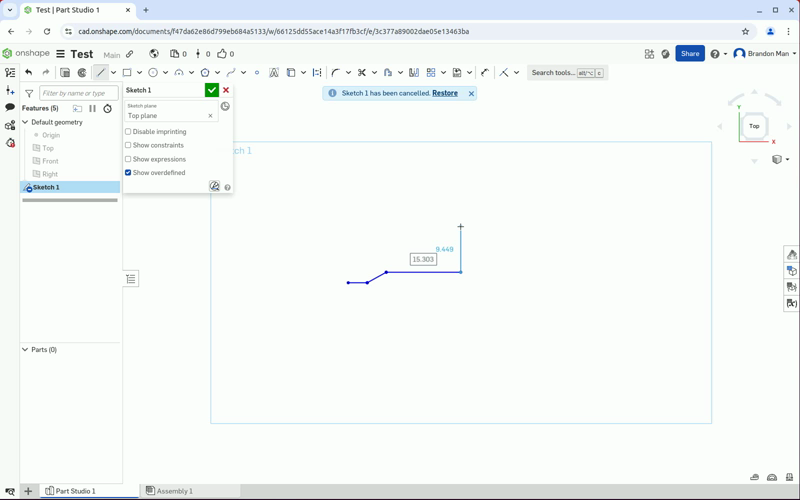
key_down(shift)
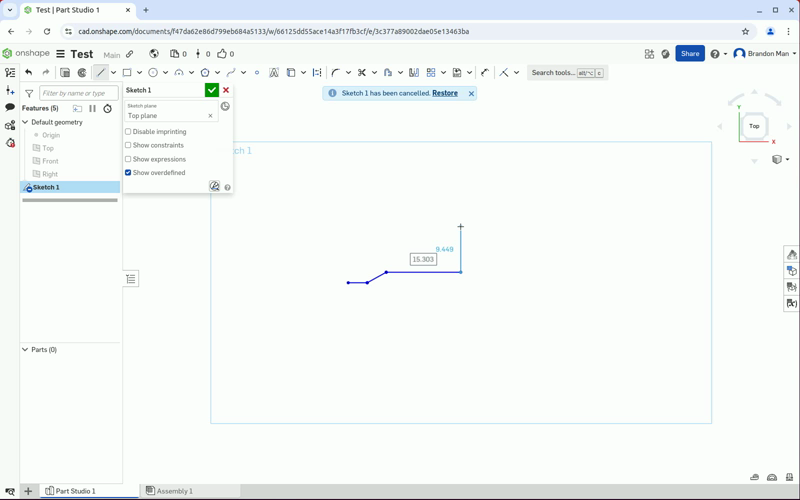
mouse_move(490, 226)
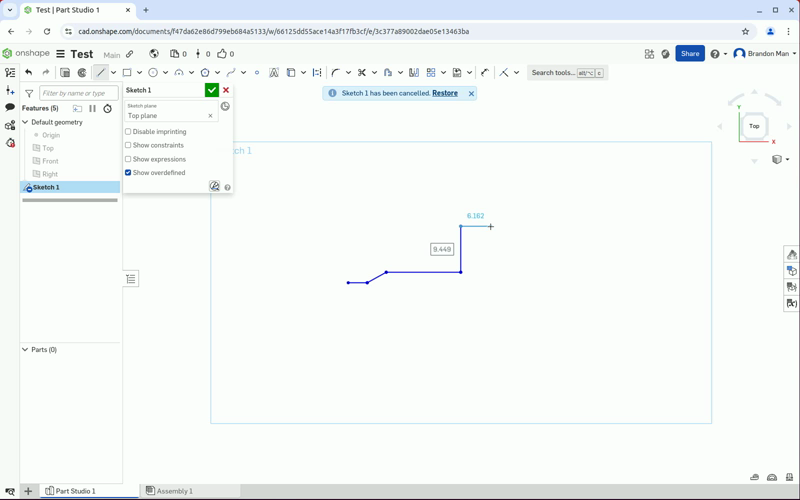
mouse_move(457, 226)
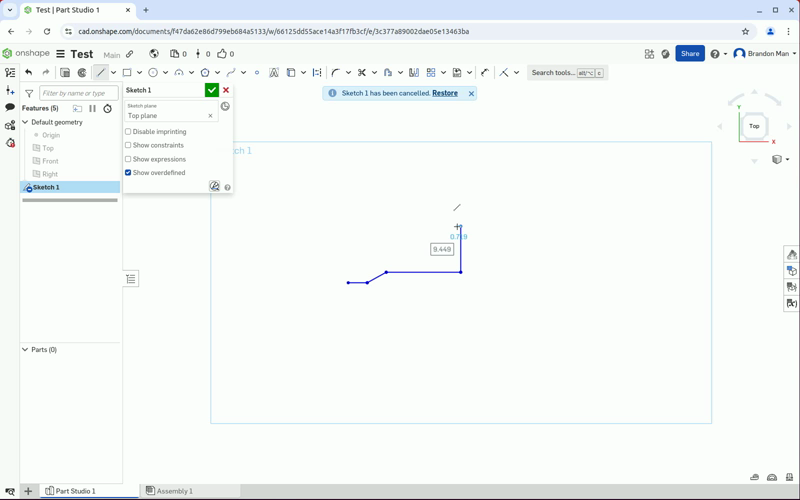
scroll(6)
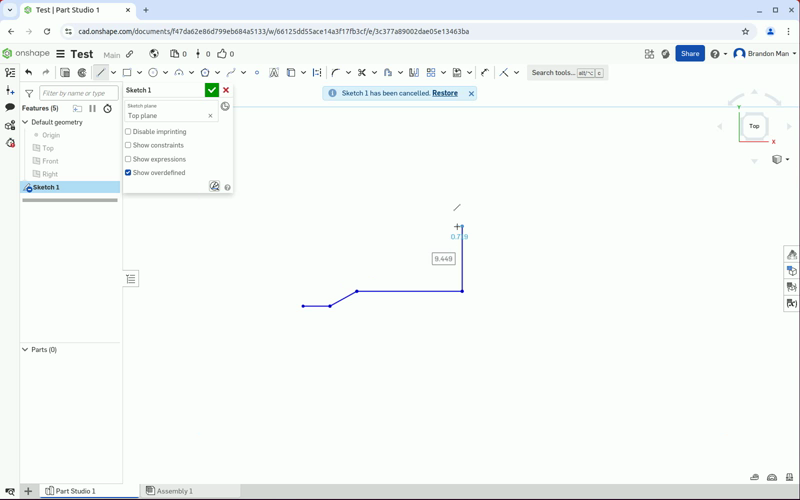
scroll(6)
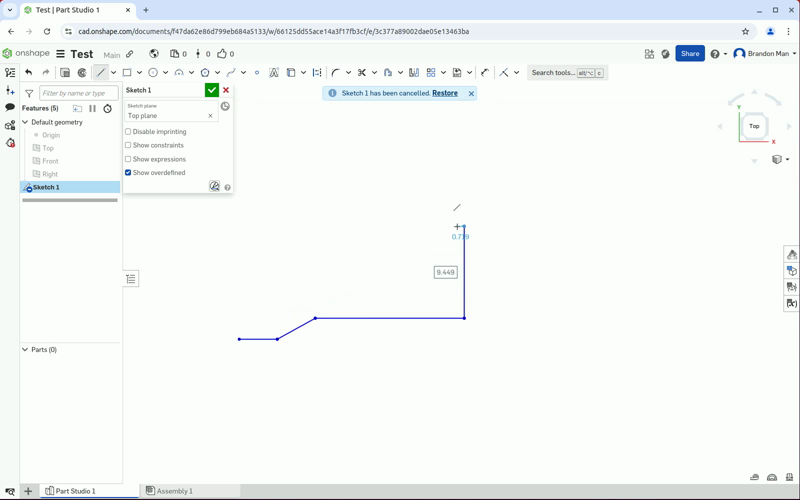
scroll(6)
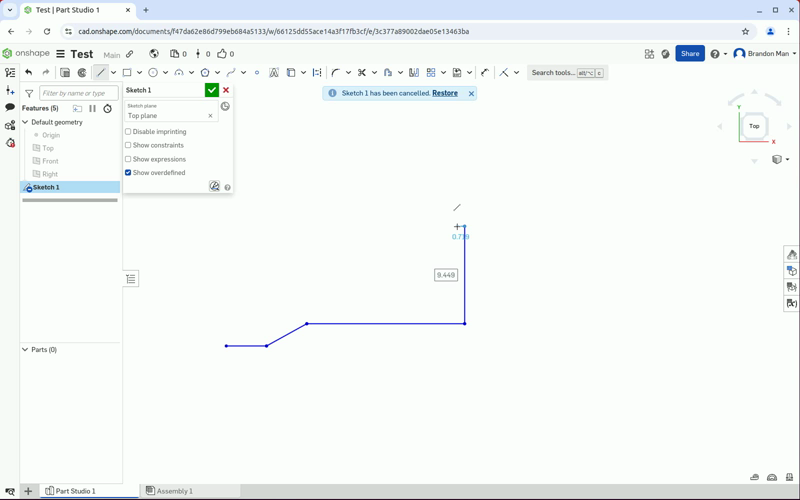
scroll(6)
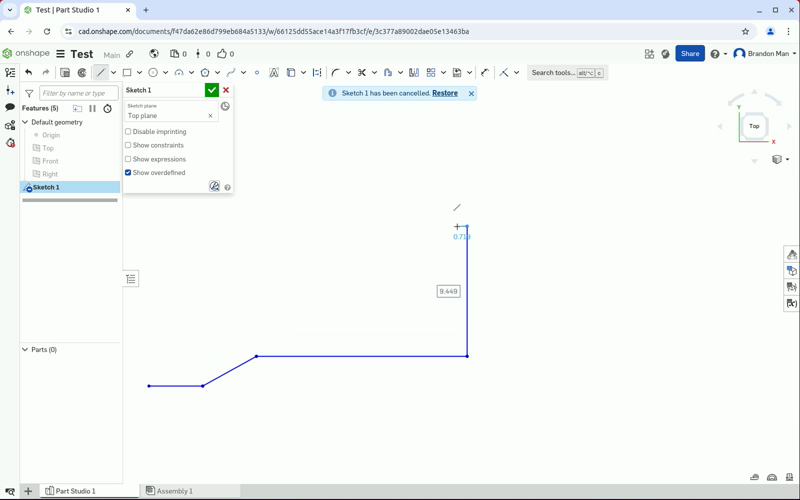
scroll(6)
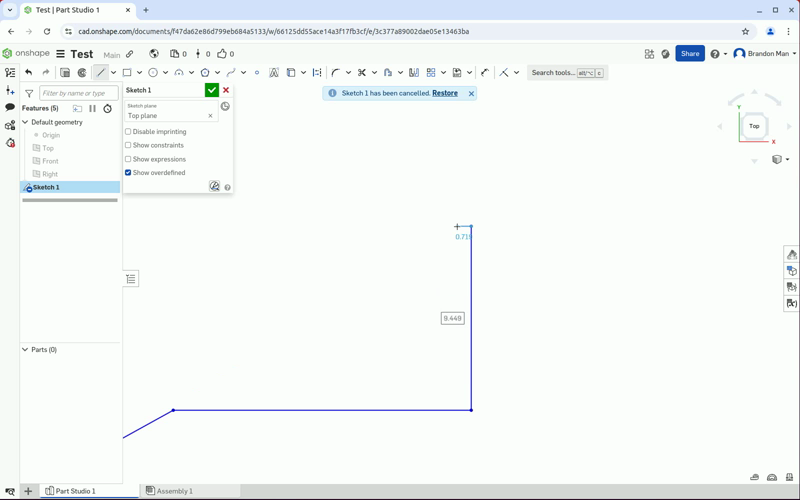
scroll(6)
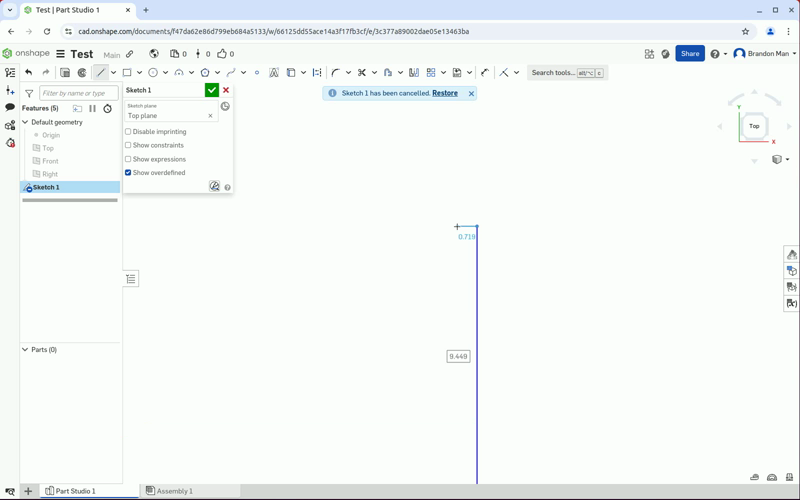
scroll(6)
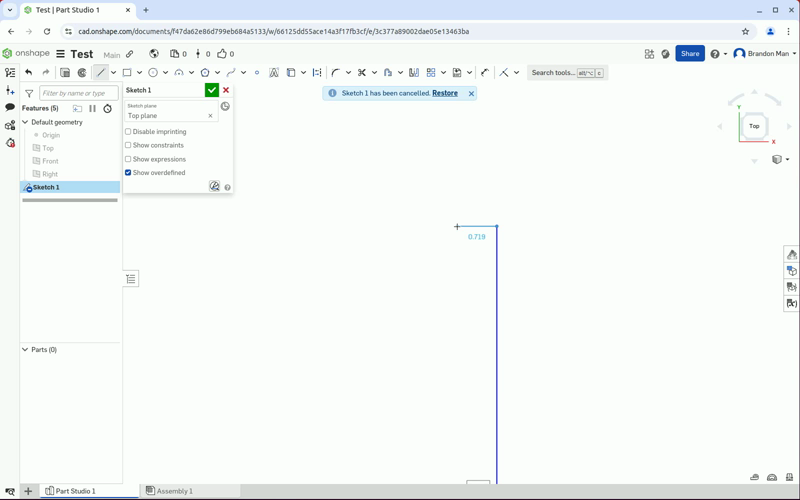
click(457, 226)
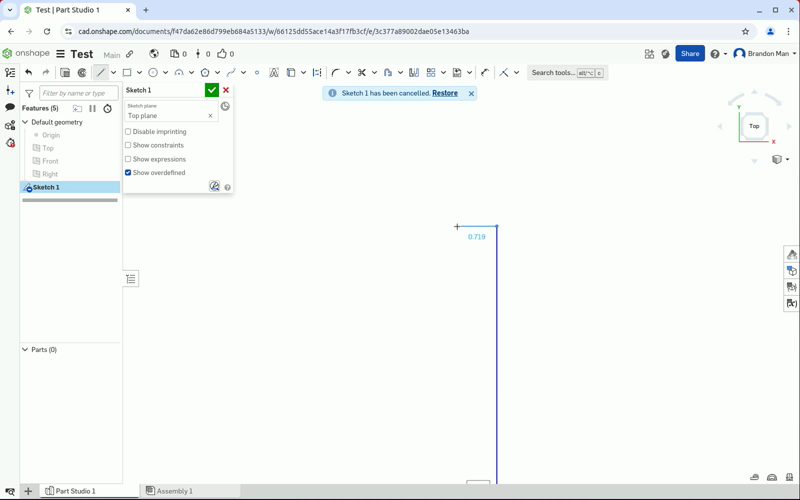
scroll(-6)
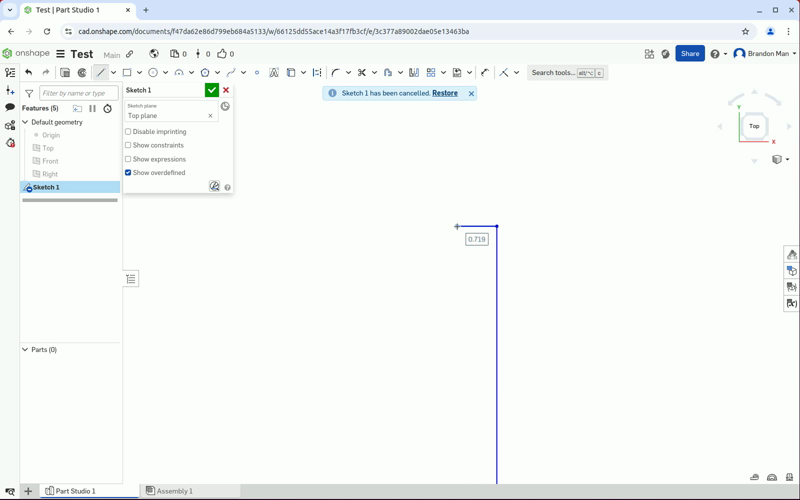
scroll(-6)
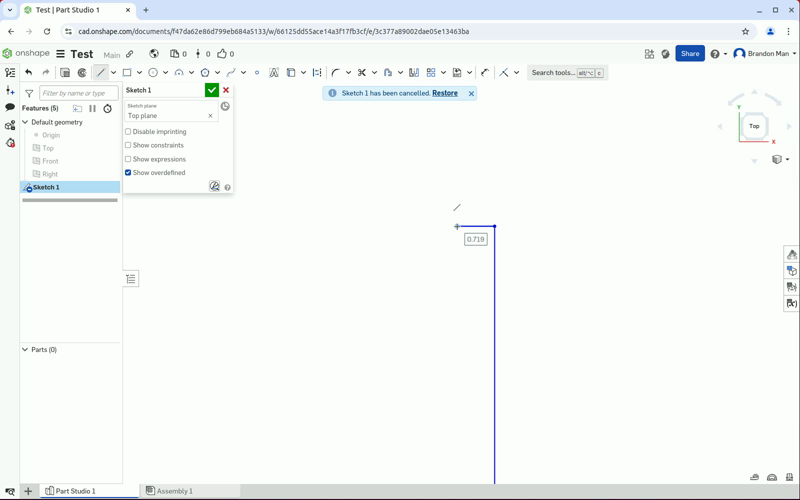
scroll(-6)
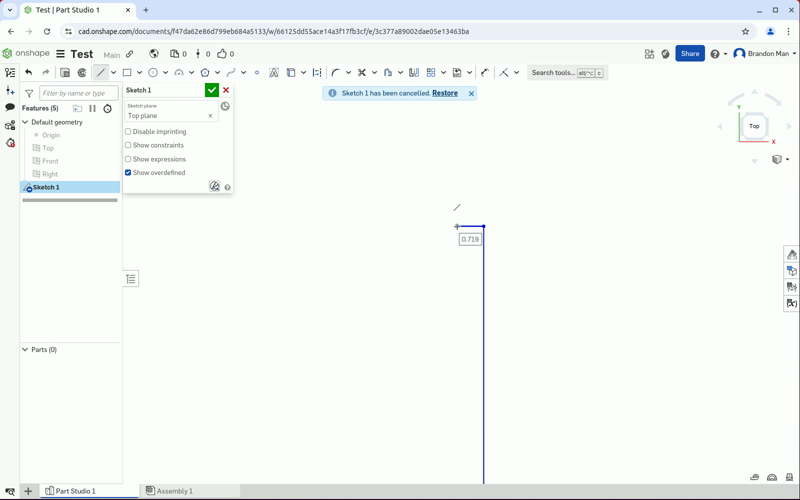
scroll(-6)
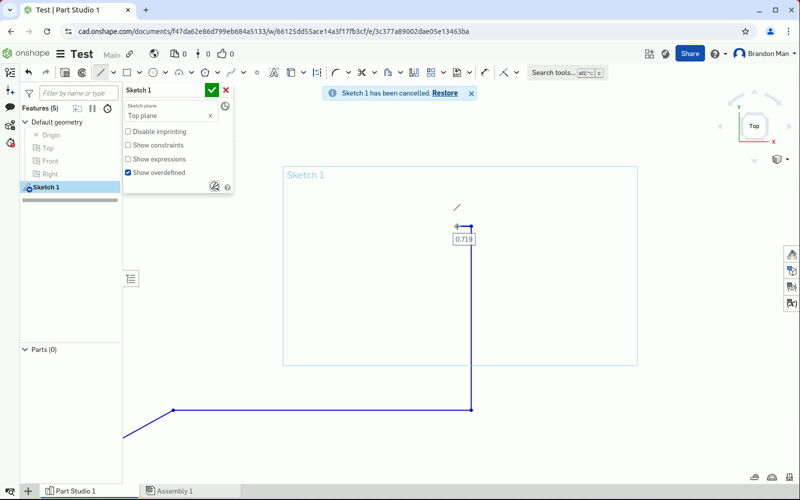
scroll(-6)
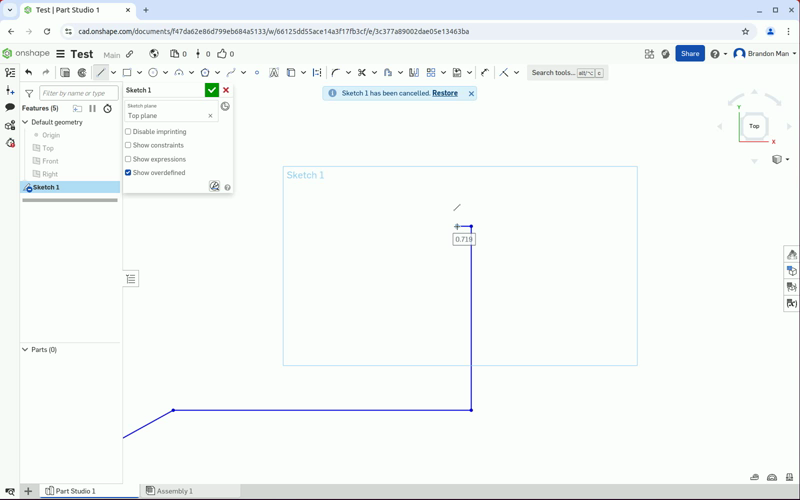
scroll(-6)
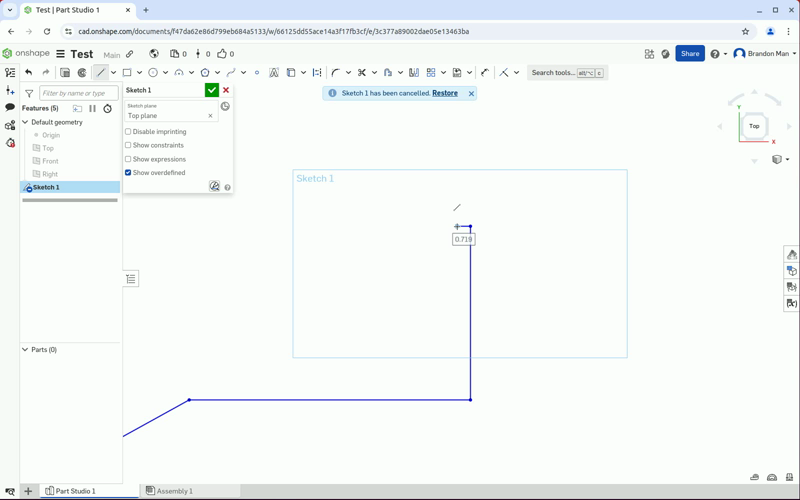
scroll(-6)
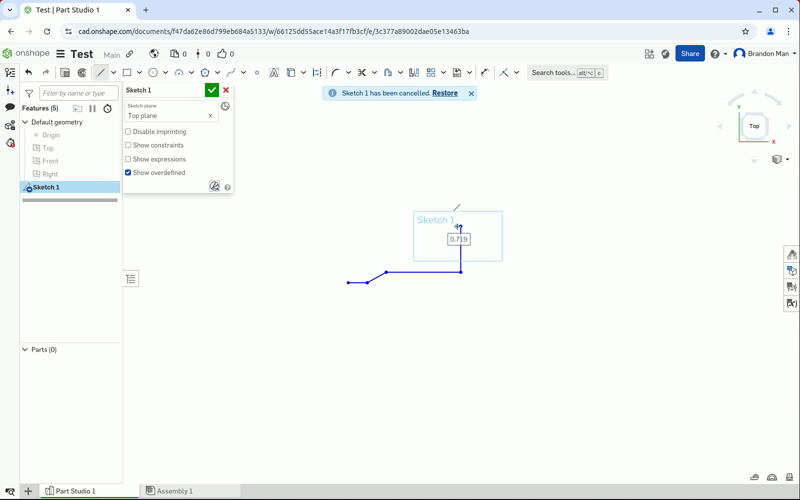
key_up(shift)
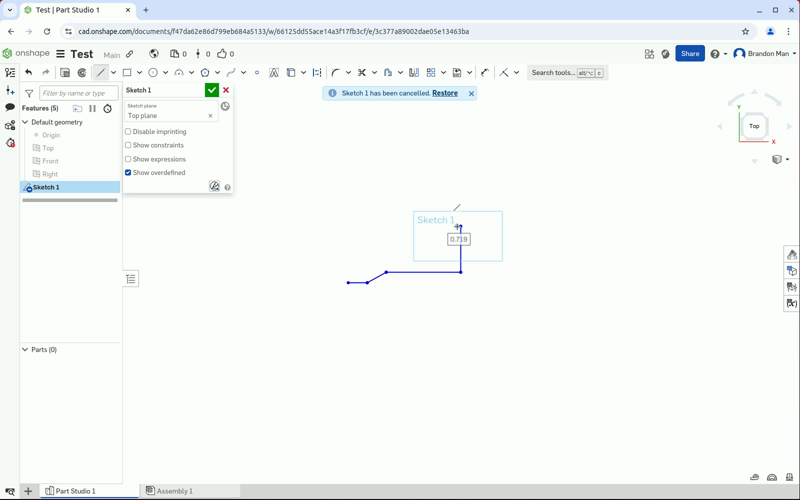
key_down(shift)
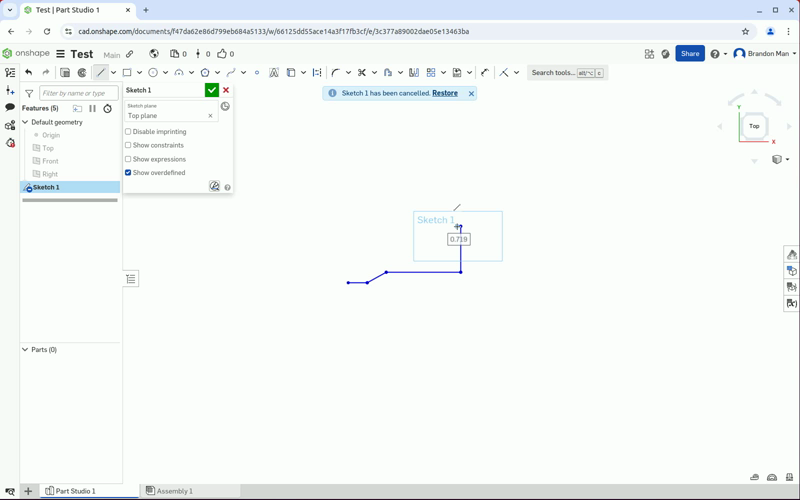
mouse_move(487, 226)
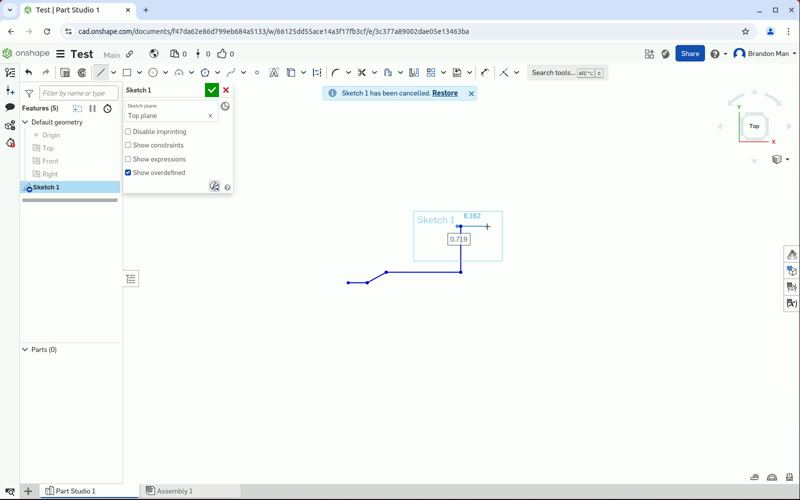
mouse_move(457, 208)
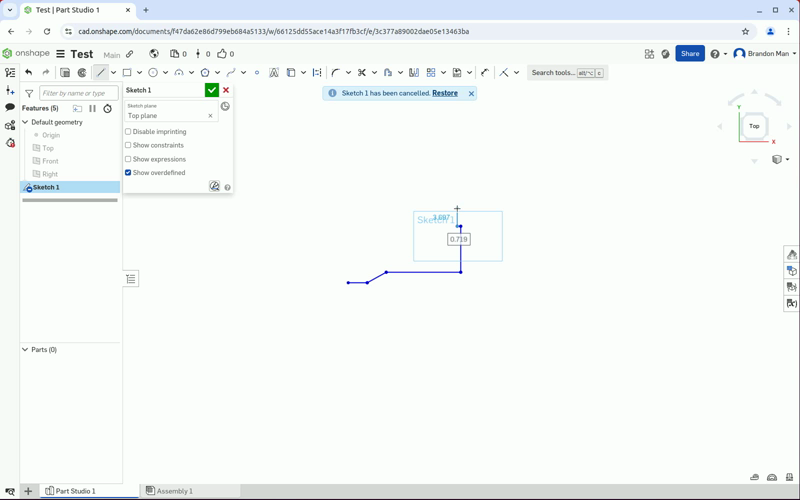
click(457, 208)
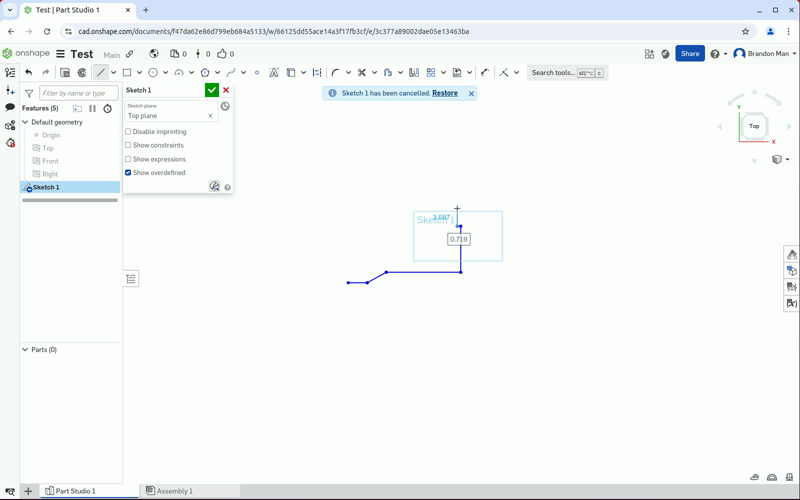
key_up(shift)
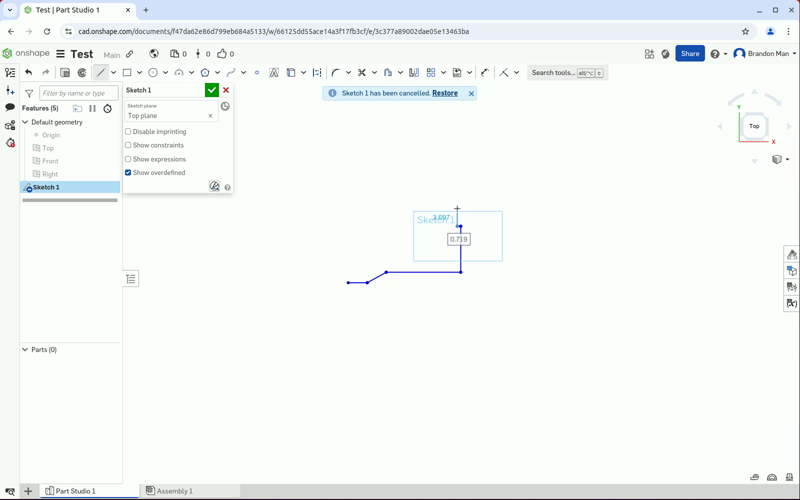
key_down(shift)
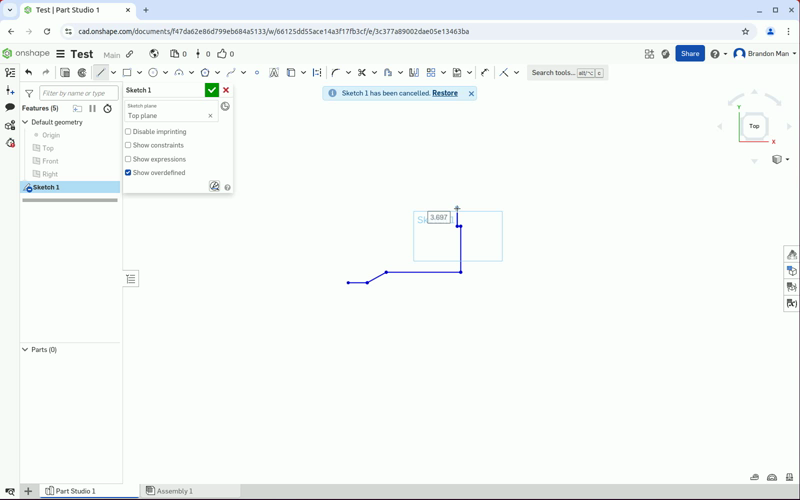
mouse_move(348, 274)
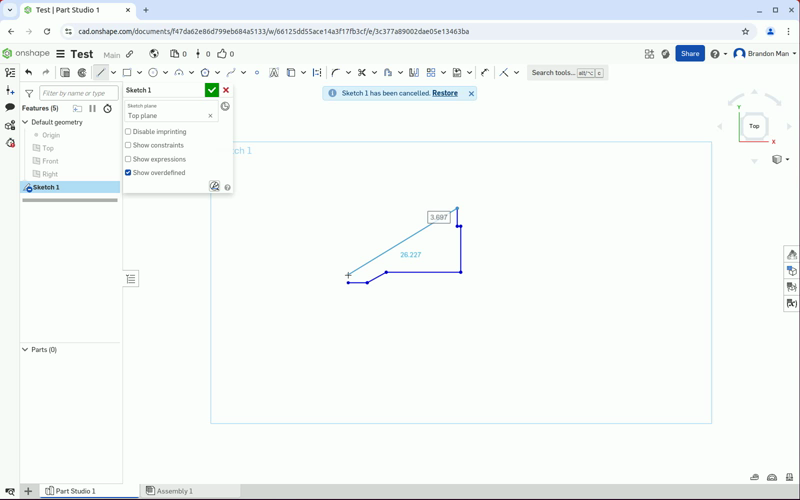
click(348, 274)
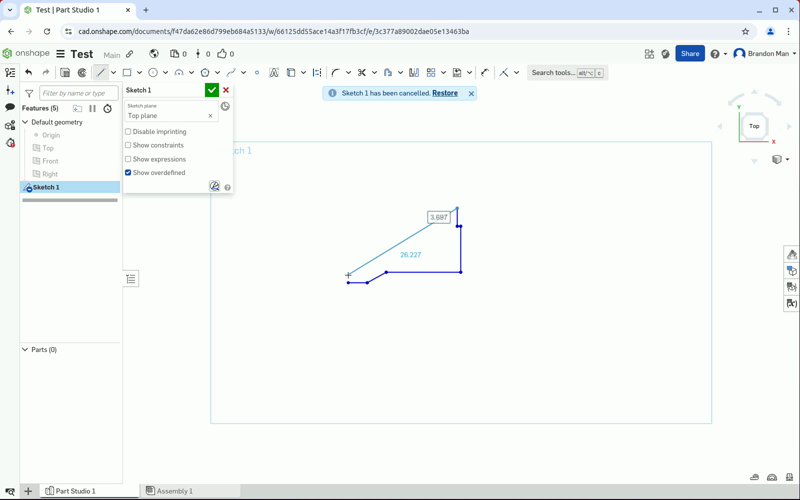
key_up(shift)
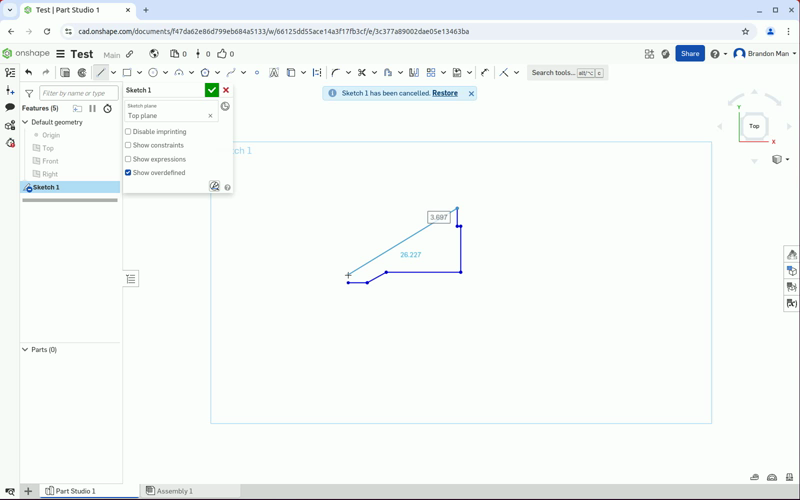
mouse_move(378, 274)
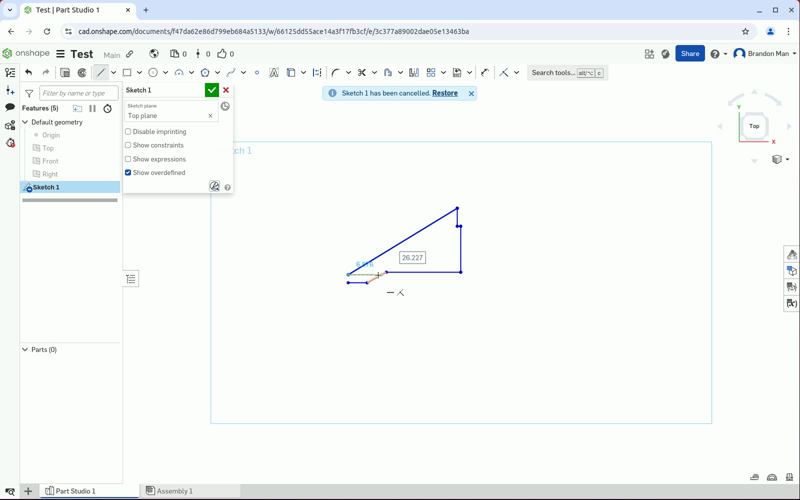
key_down(shift)
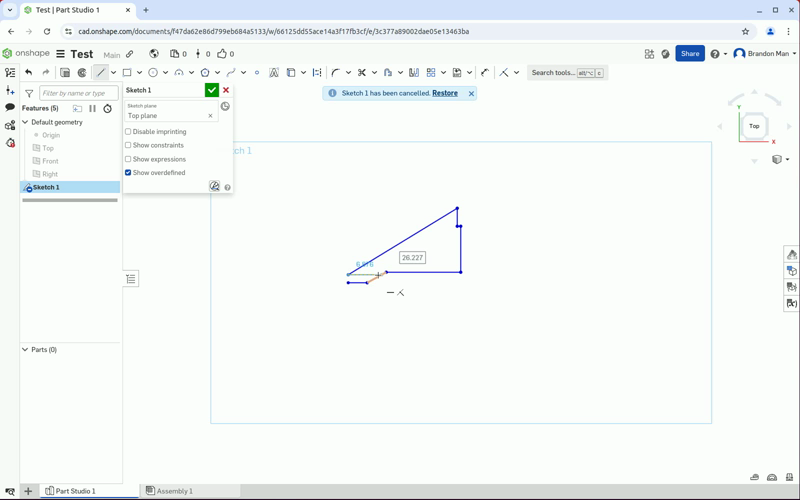
mouse_move(348, 282)
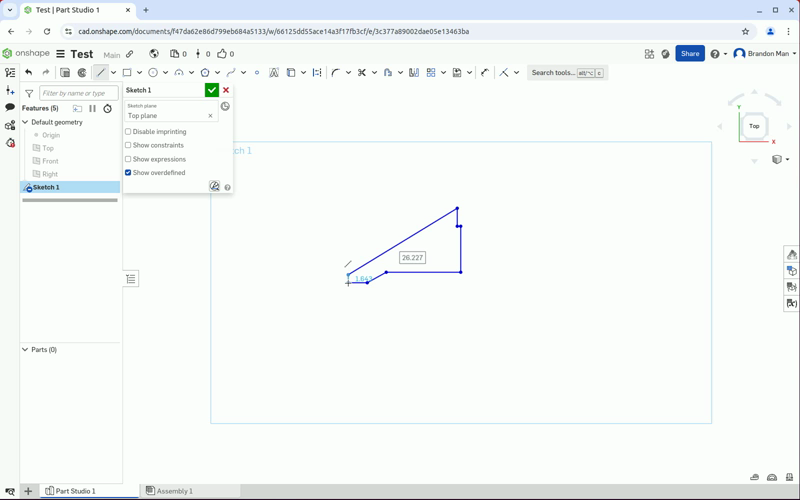
key_up(shift)
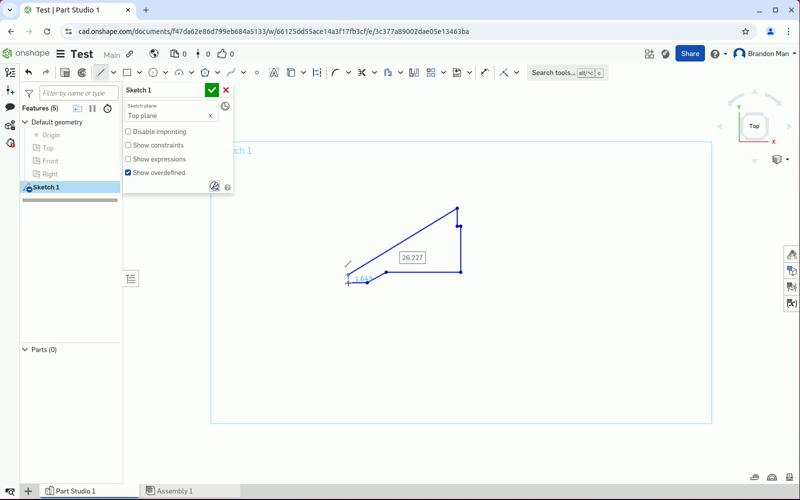
click(348, 282)
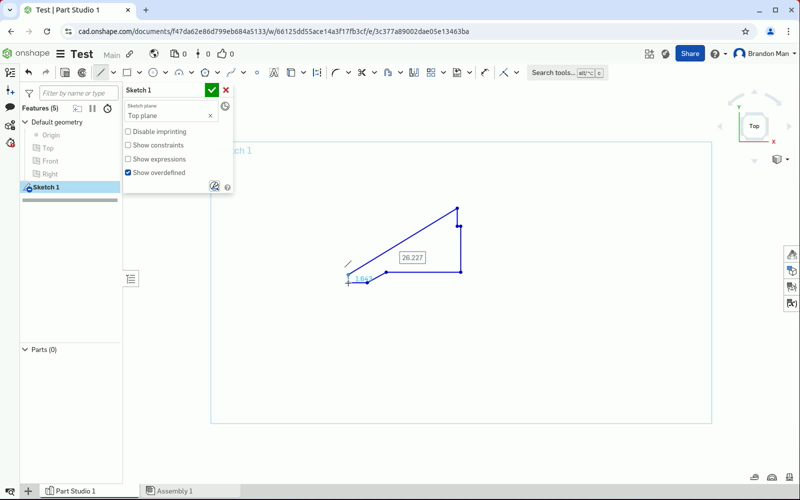
key(esc)
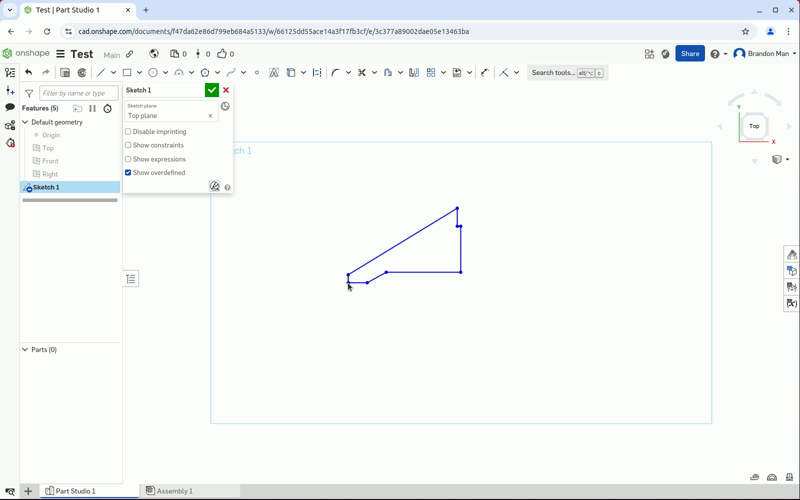
mouse_move(451, 260)
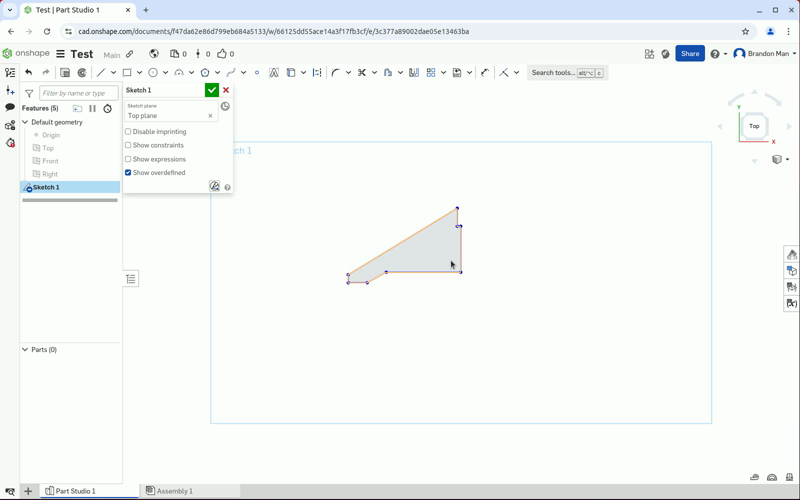
click(451, 260)
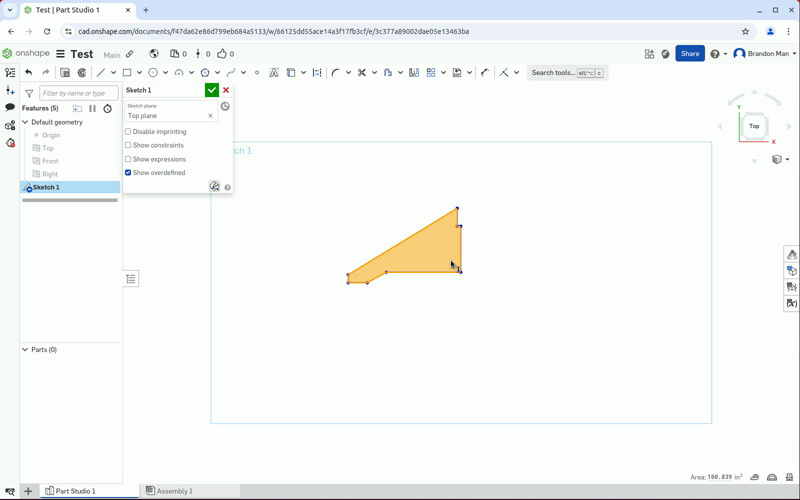
mouse_move(73, 352)
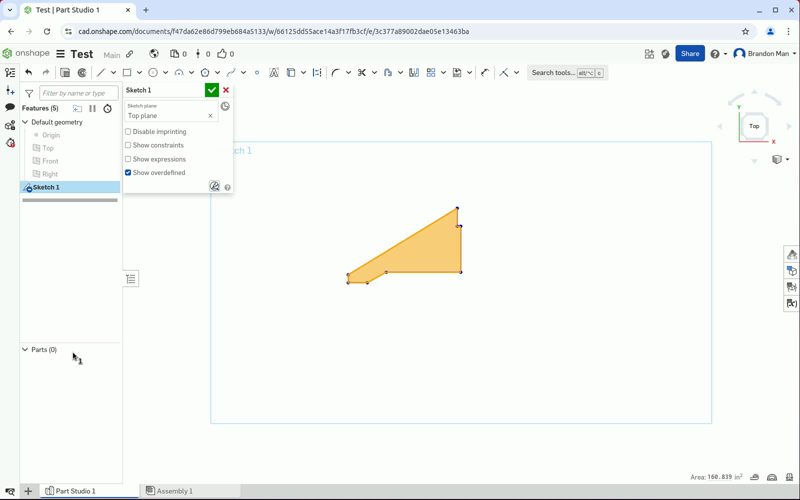
key(shift+y)
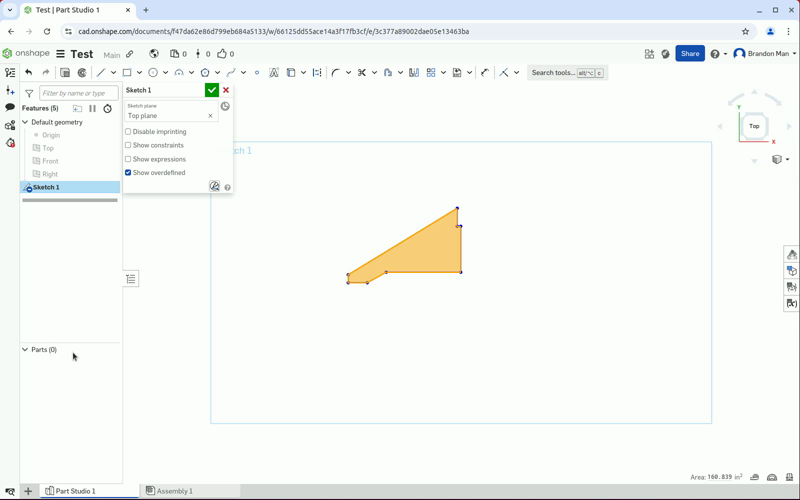
key(shift+e)
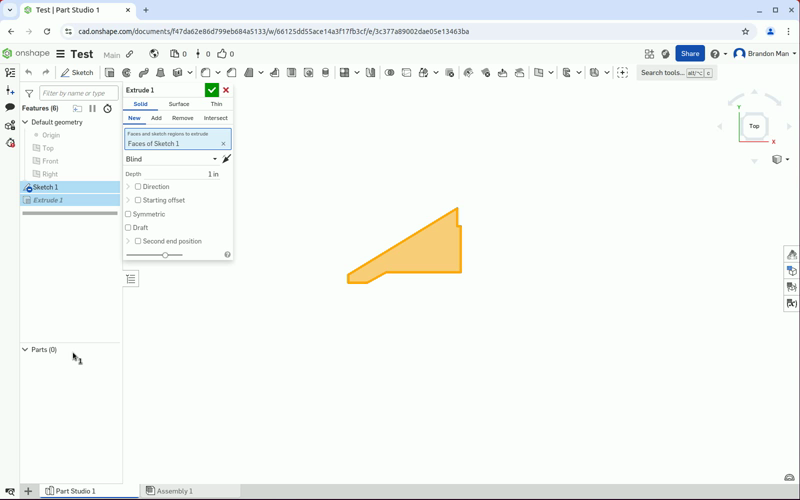
mouse_move(143, 106)
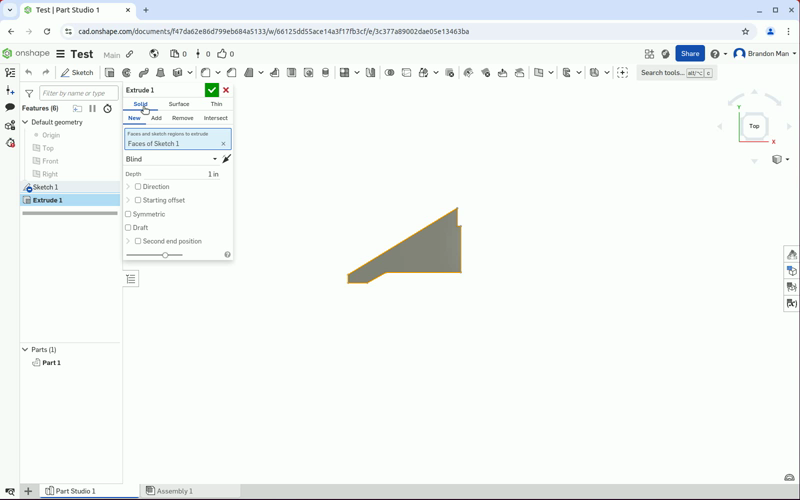
click(143, 106)
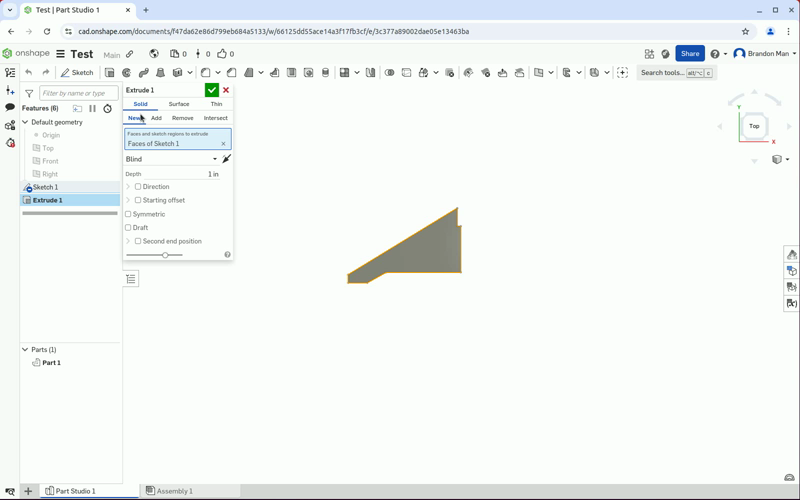
mouse_move(137, 120)
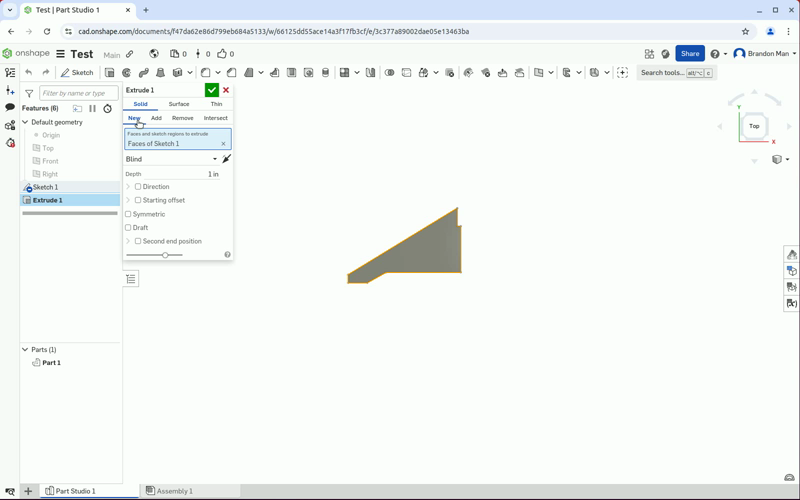
click(137, 120)
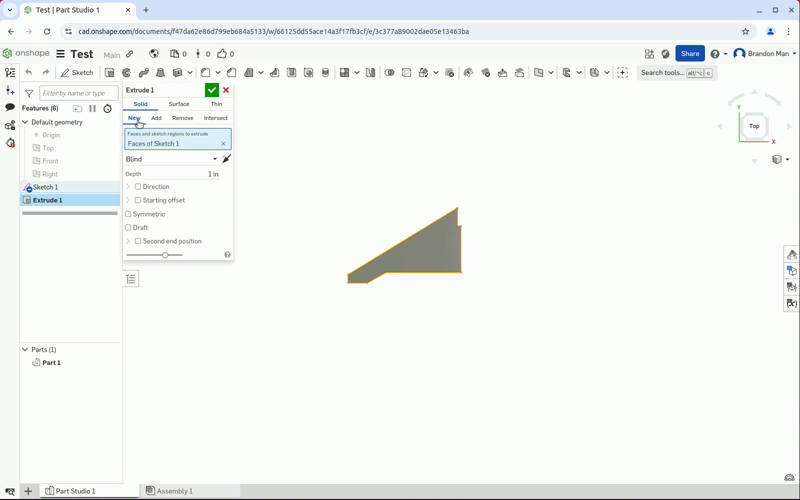
key(tab, 4)
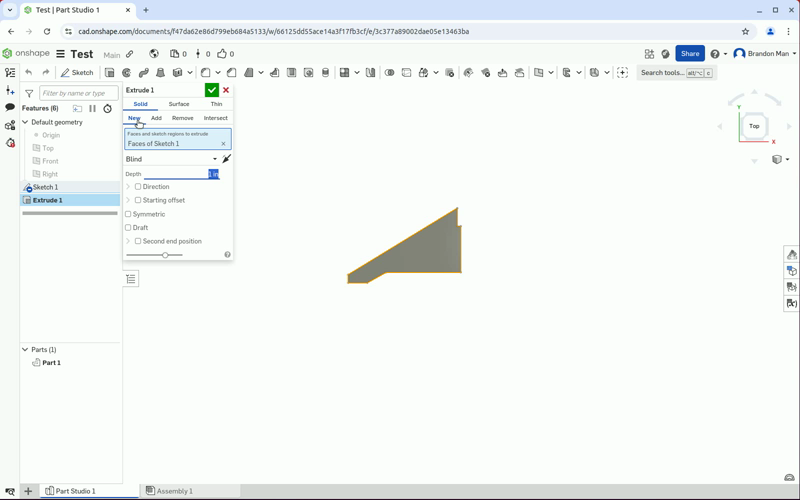
text(1.444)
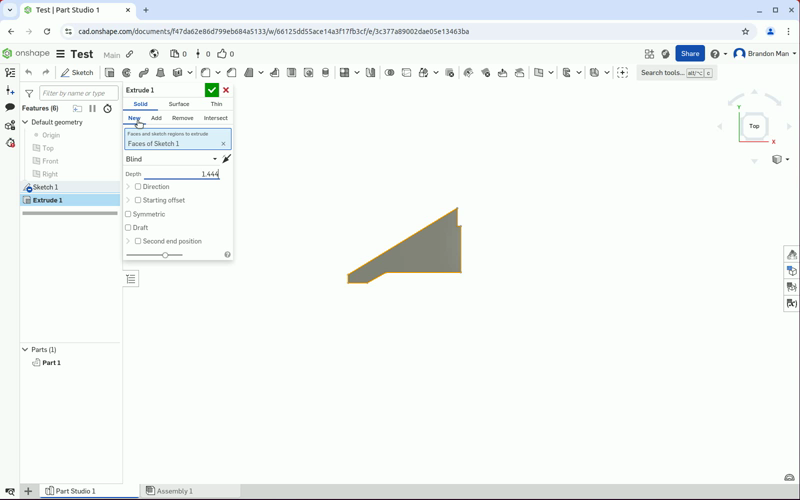
key(enter)
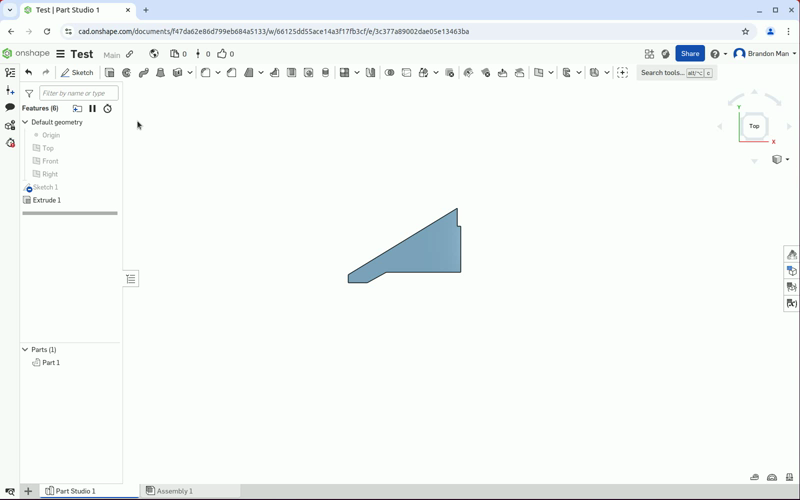
key(shift+h)
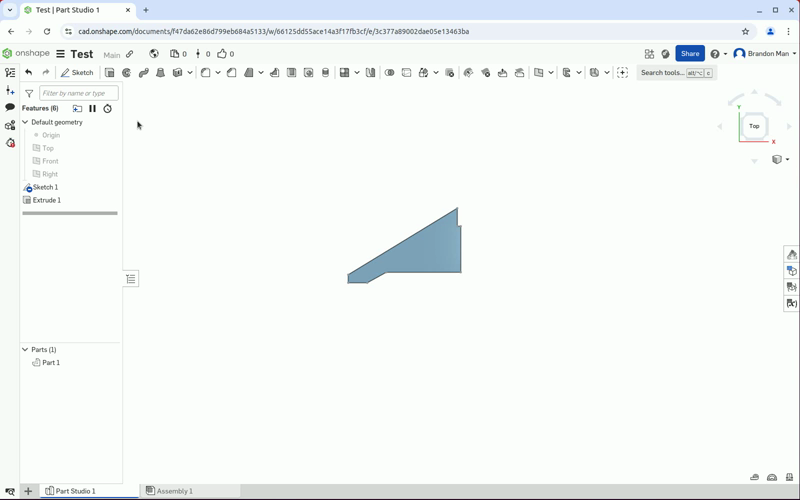
key(shift+h)
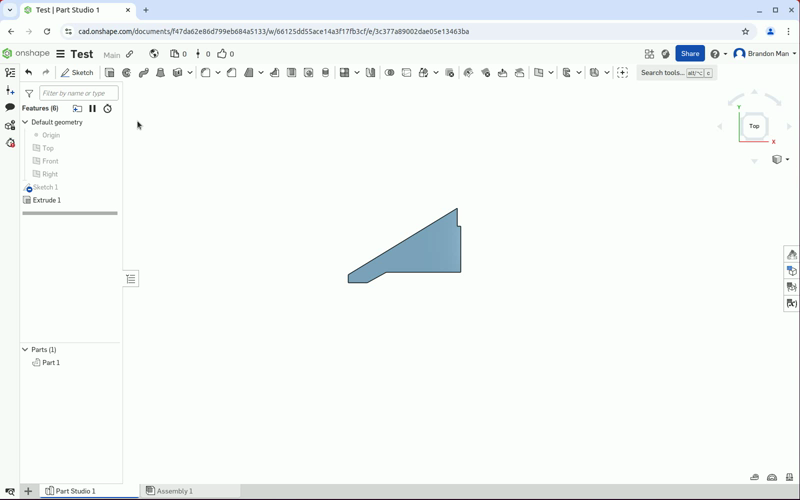
mouse_move(73, 189)
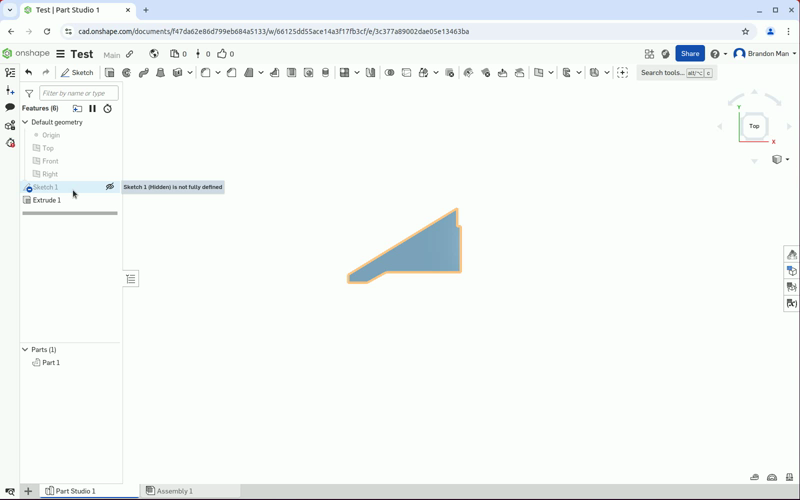
click(73, 189)
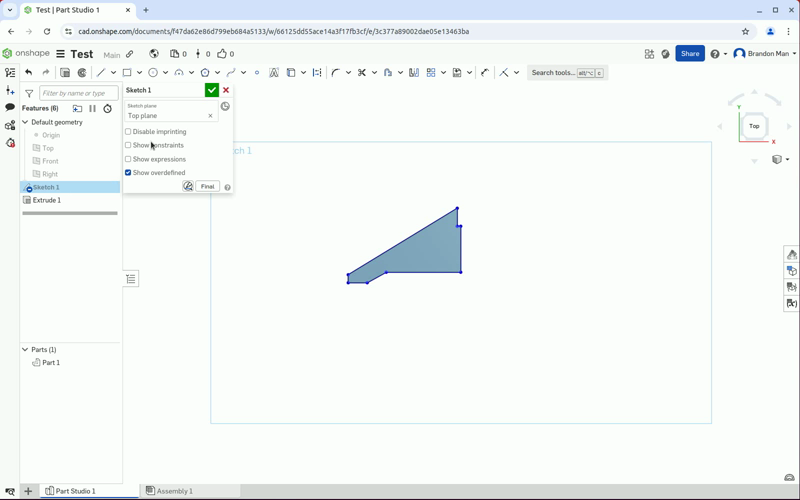
mouse_move(229, 92)
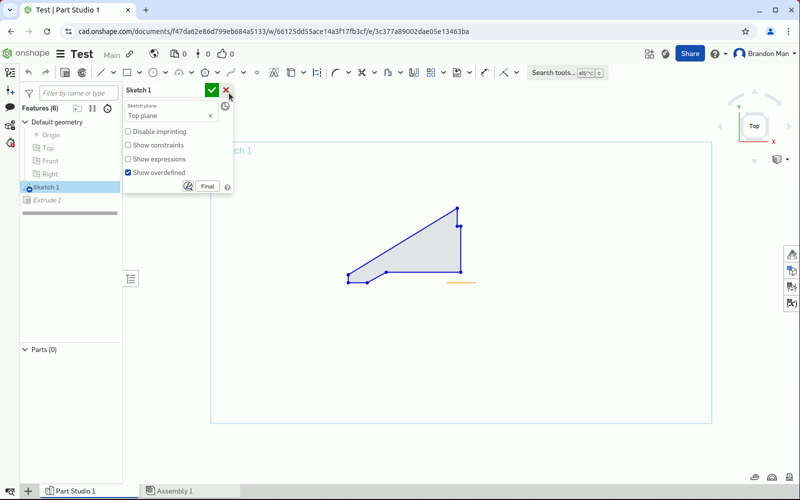
click(229, 92)
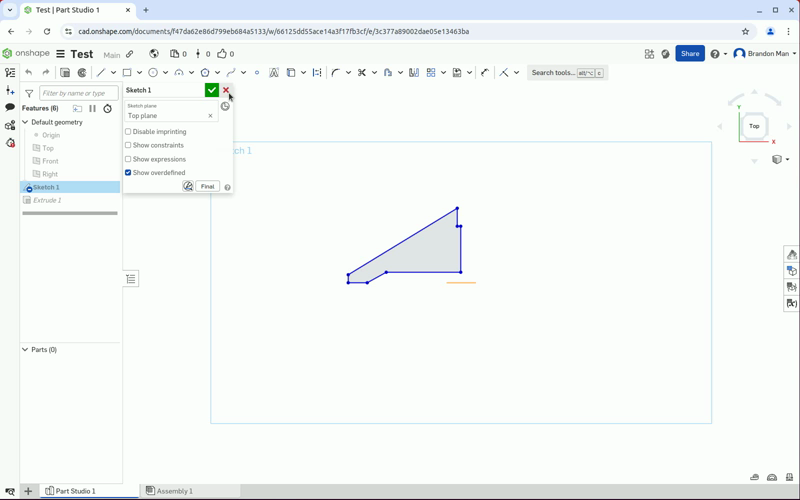
key(shift+s)
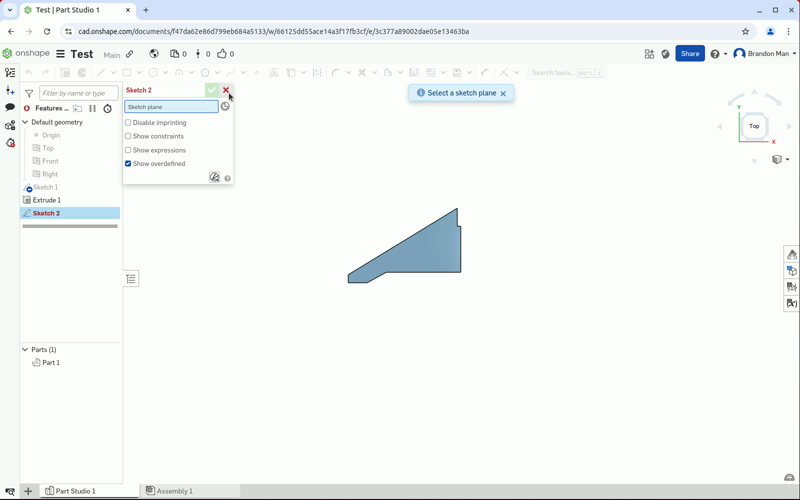
mouse_move(73, 150)
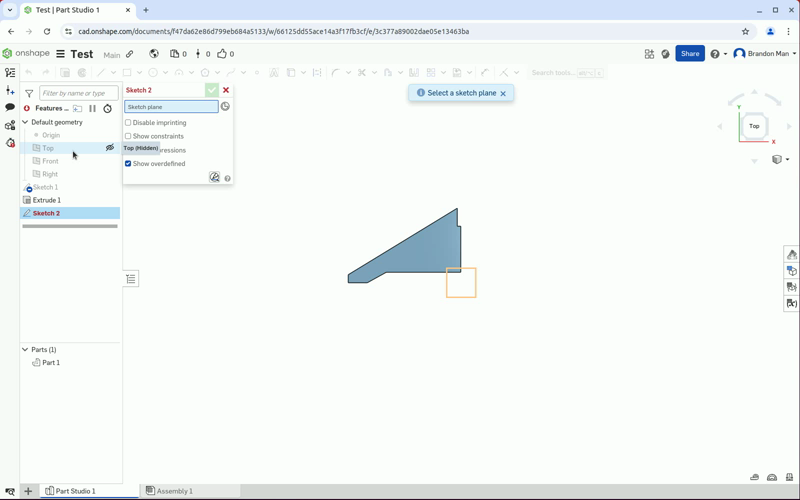
click(73, 150)
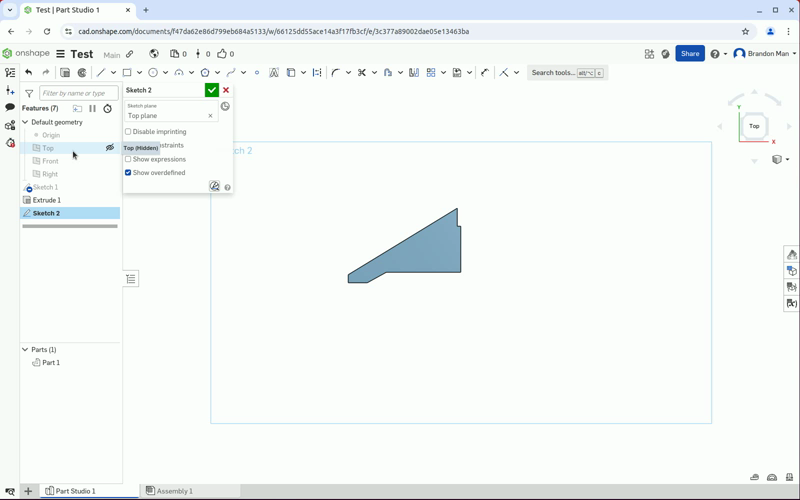
mouse_move(73, 352)
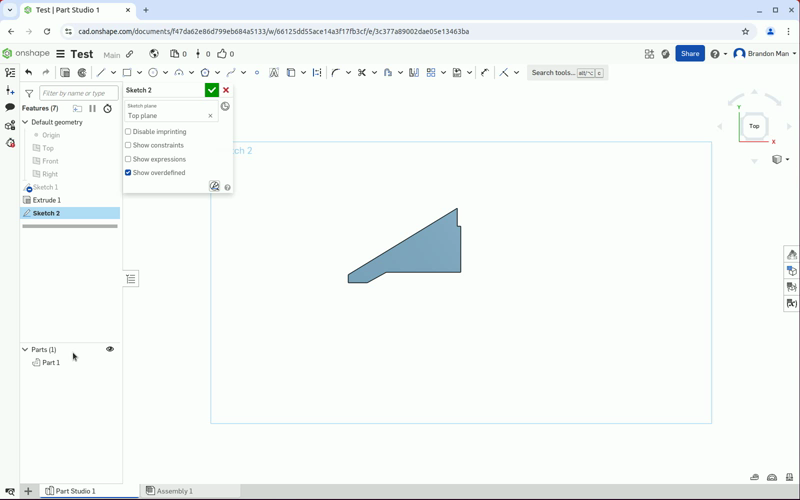
key(y)
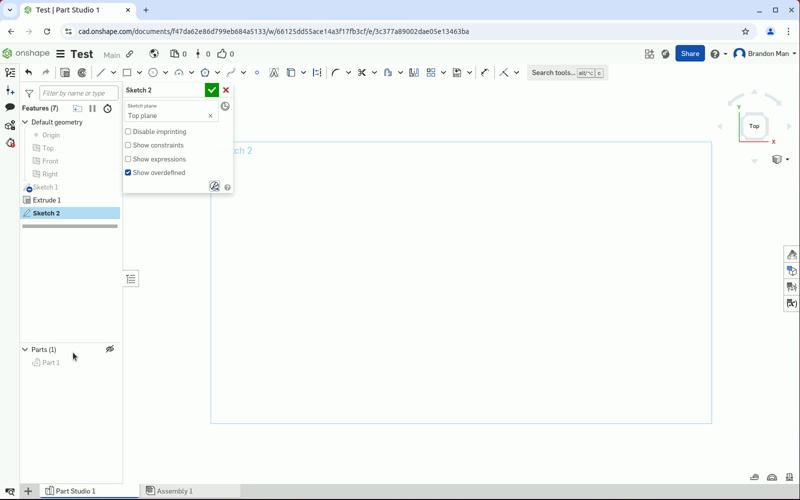
key(l)
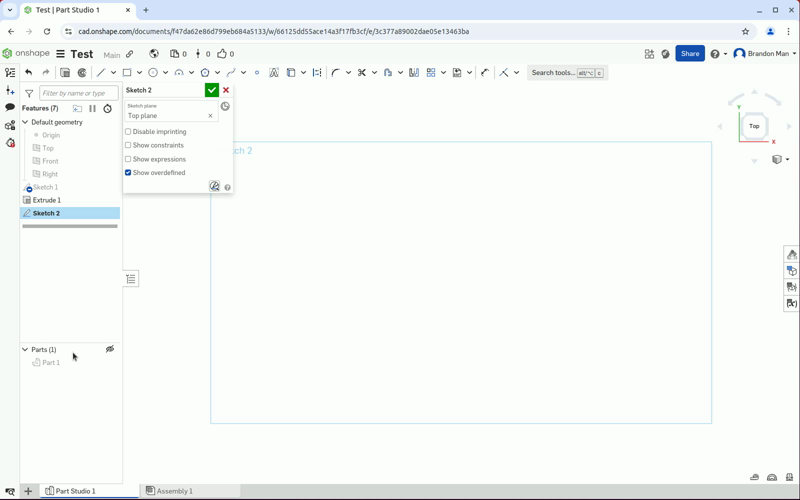
key_down(shift)
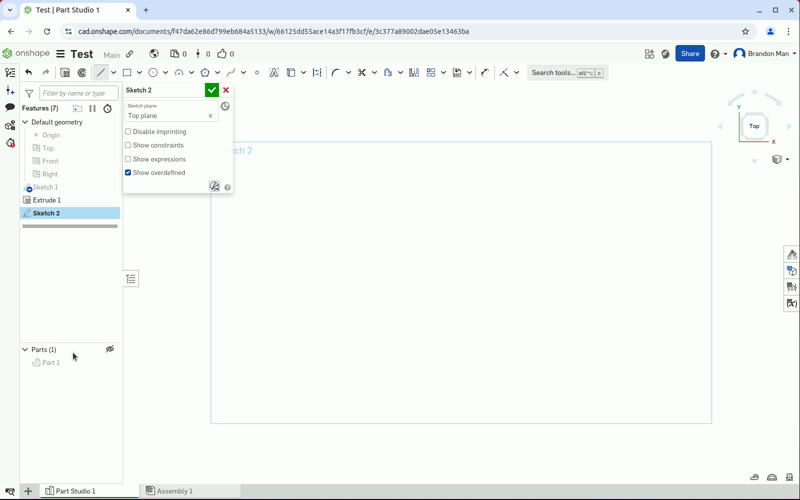
mouse_move(460, 272)
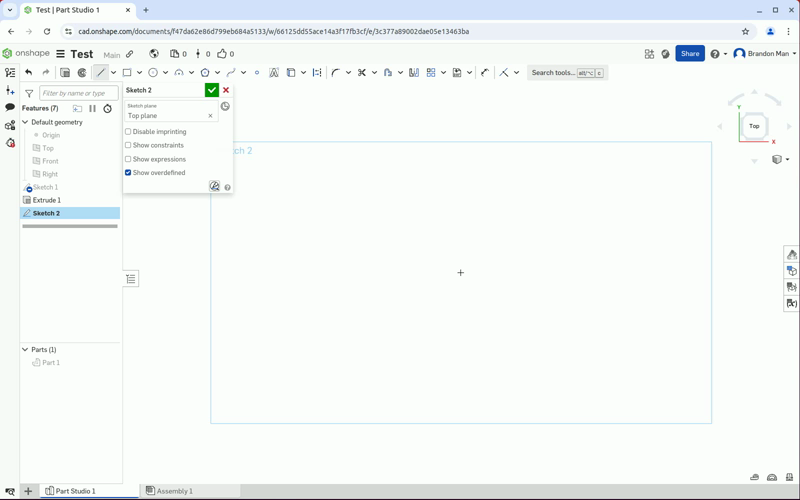
click(460, 272)
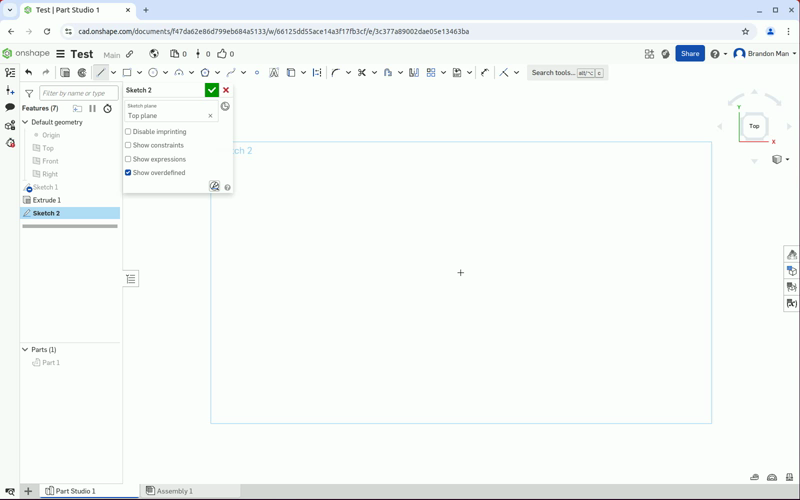
key_up(shift)
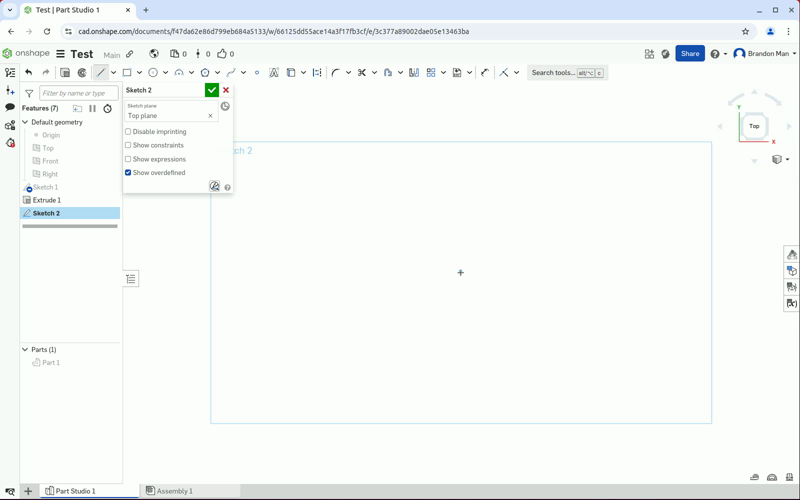
key_down(shift)
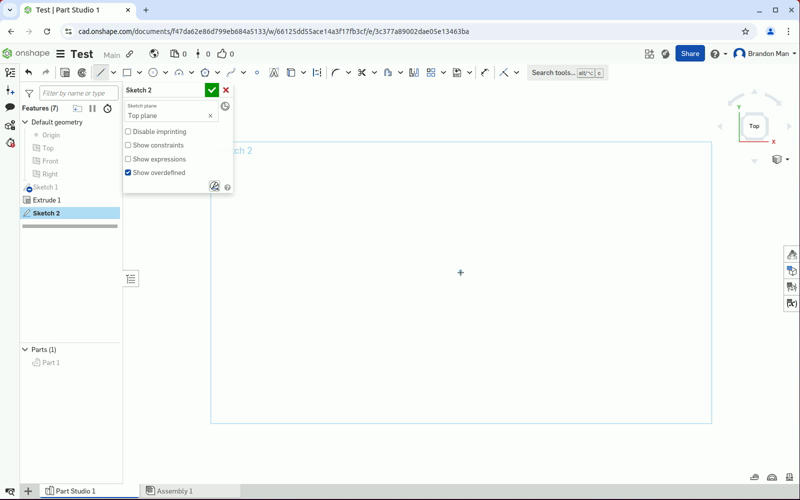
mouse_move(535, 272)
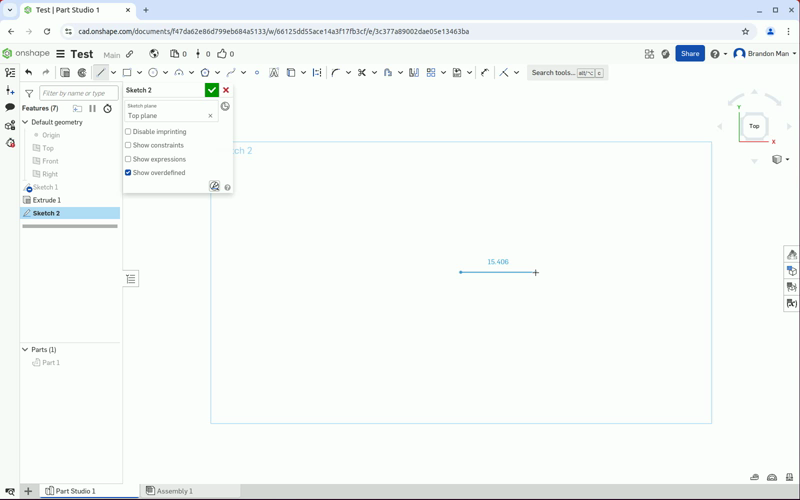
click(535, 272)
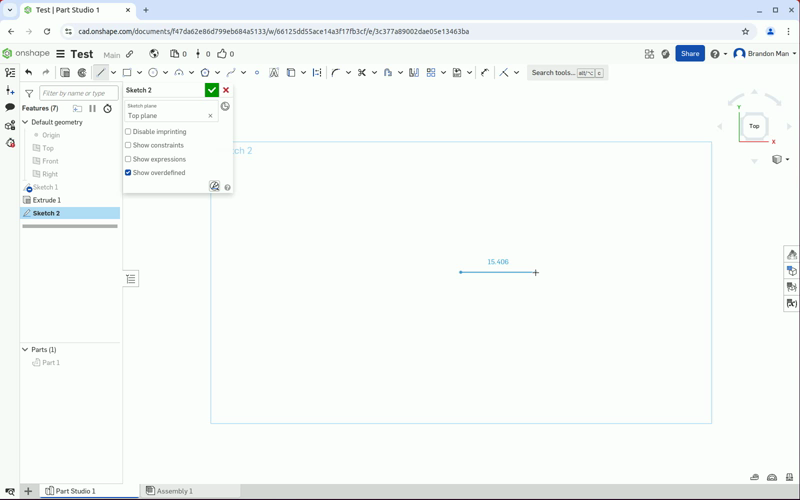
key_up(shift)
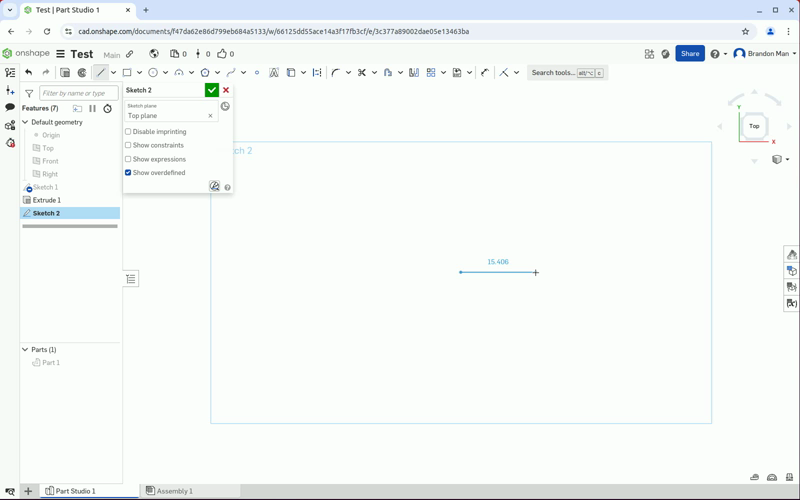
key_down(shift)
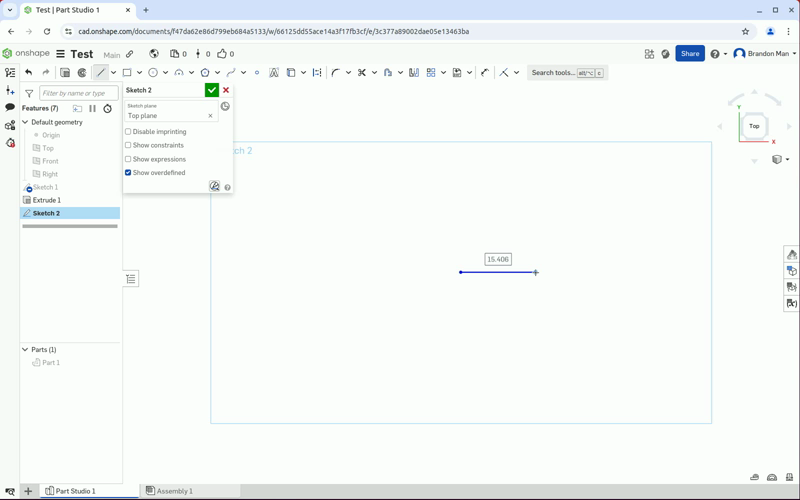
mouse_move(565, 272)
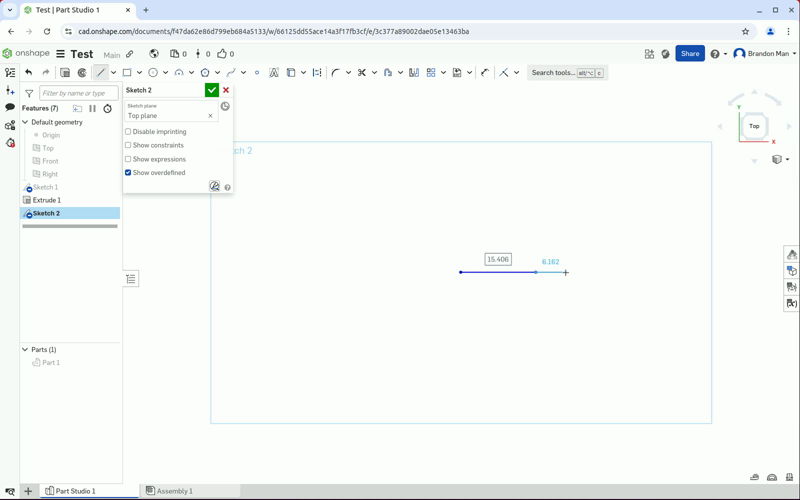
mouse_move(554, 283)
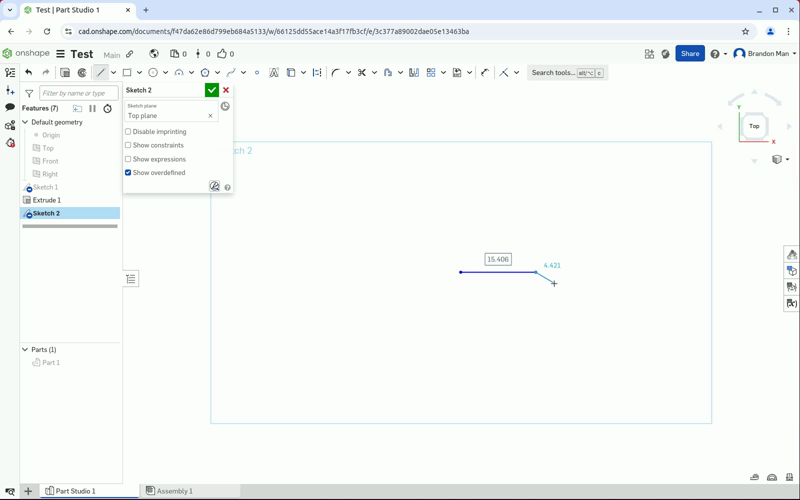
click(554, 283)
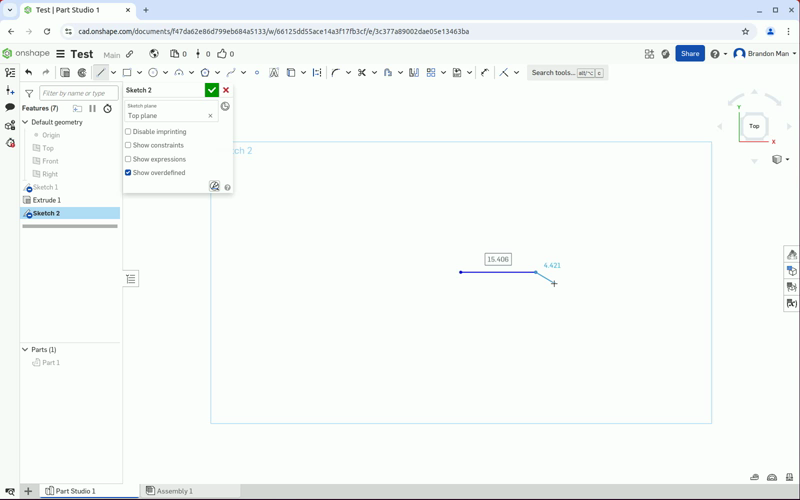
key_up(shift)
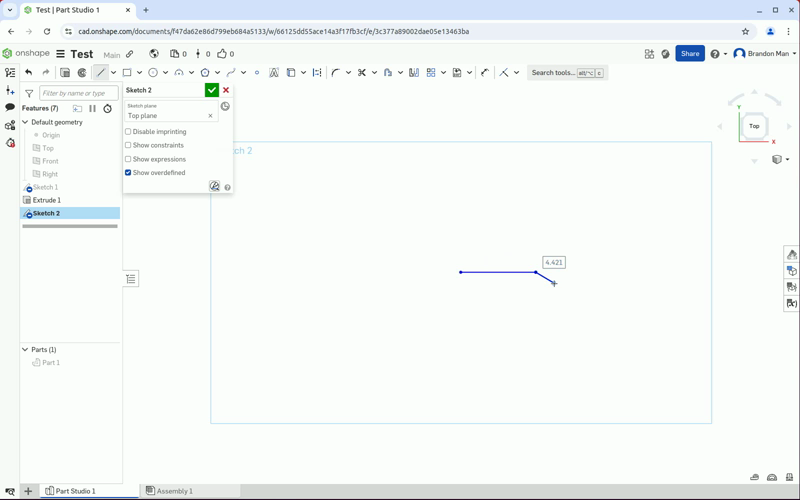
key_down(shift)
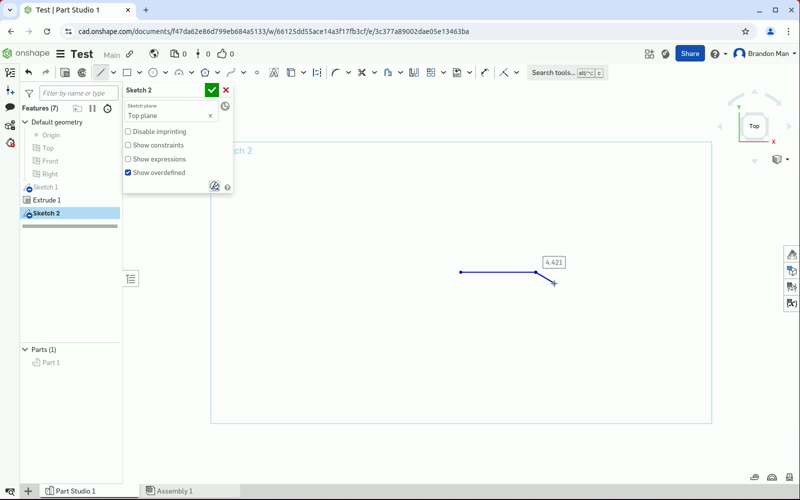
mouse_move(584, 283)
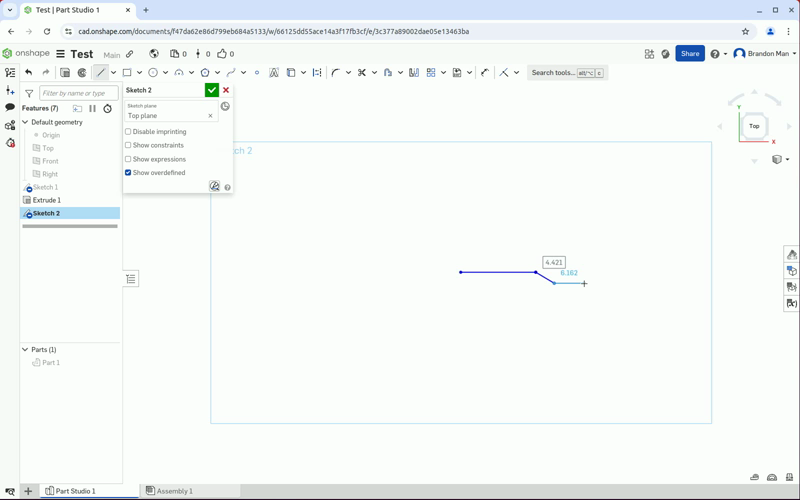
mouse_move(573, 283)
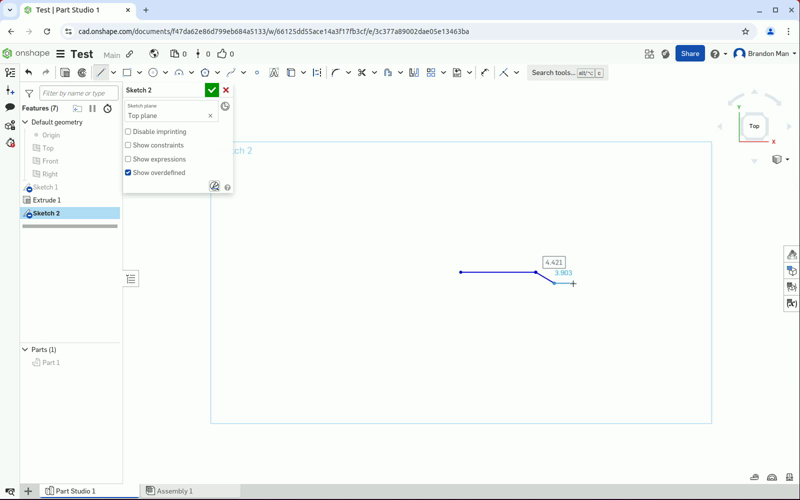
click(573, 283)
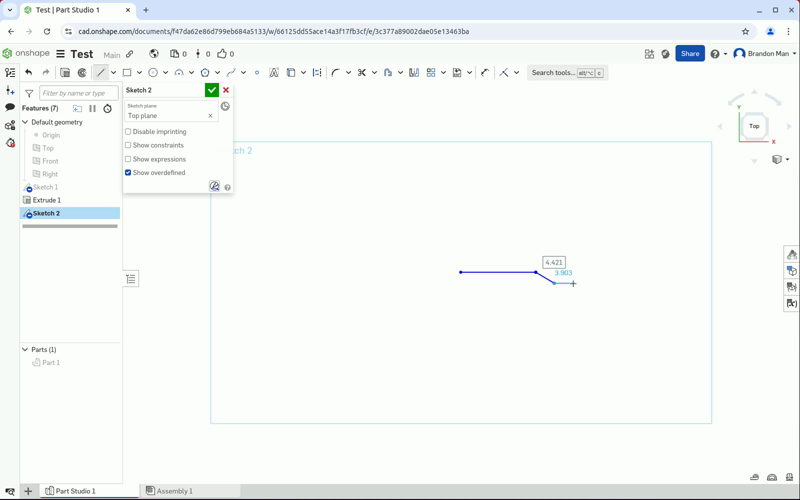
key_up(shift)
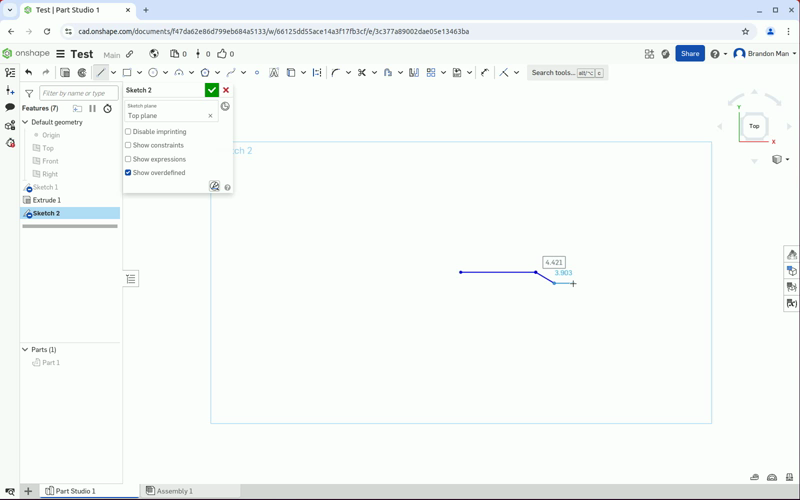
key_down(shift)
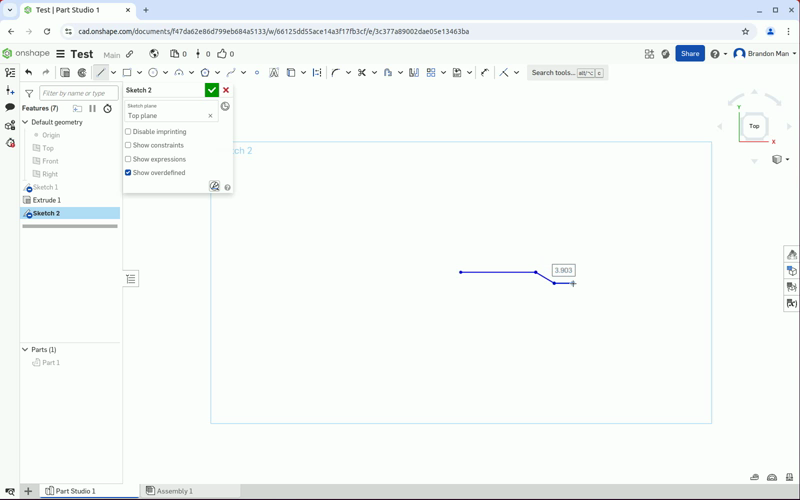
mouse_move(589, 283)
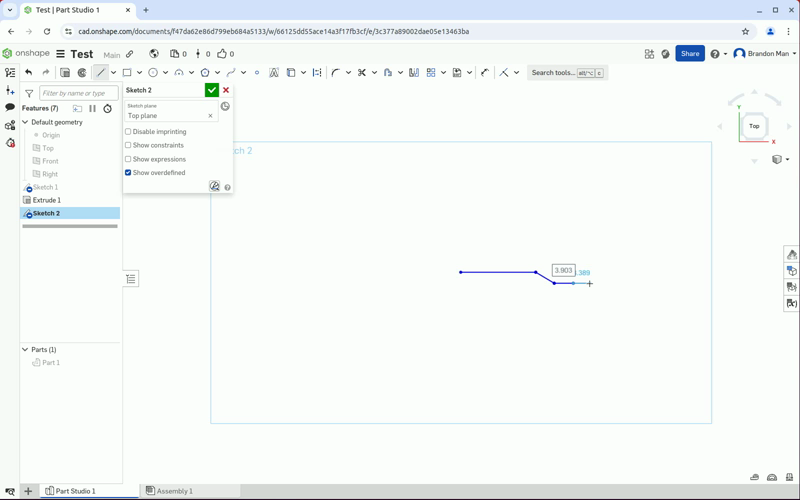
mouse_move(573, 274)
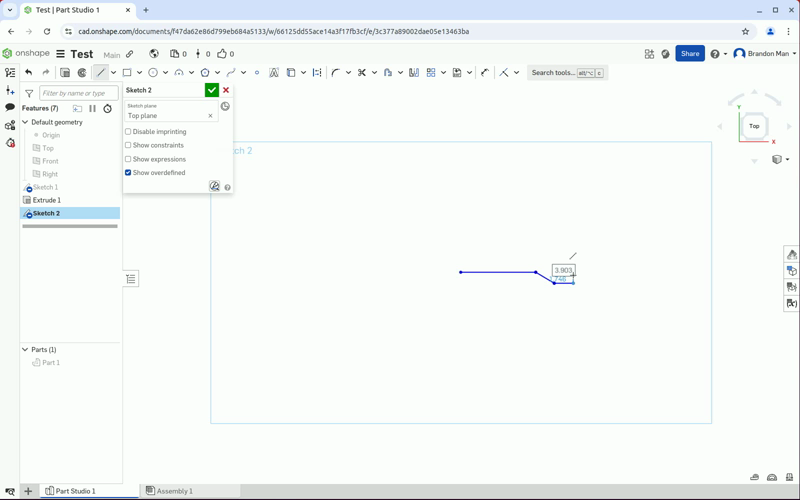
click(573, 274)
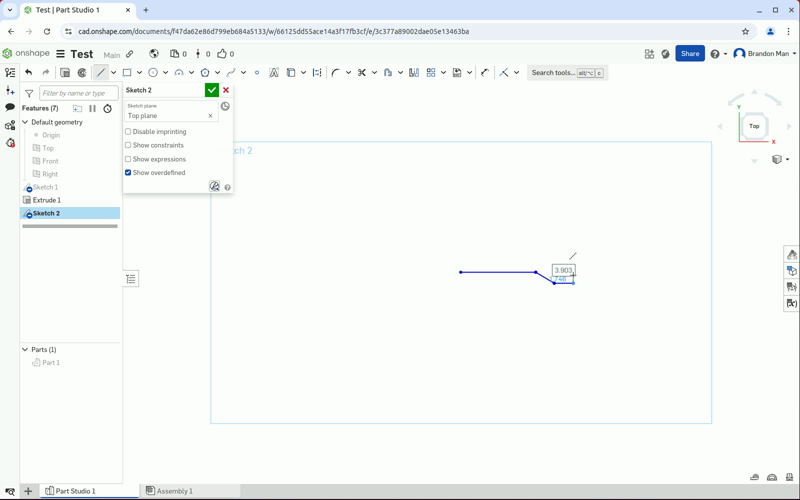
key_up(shift)
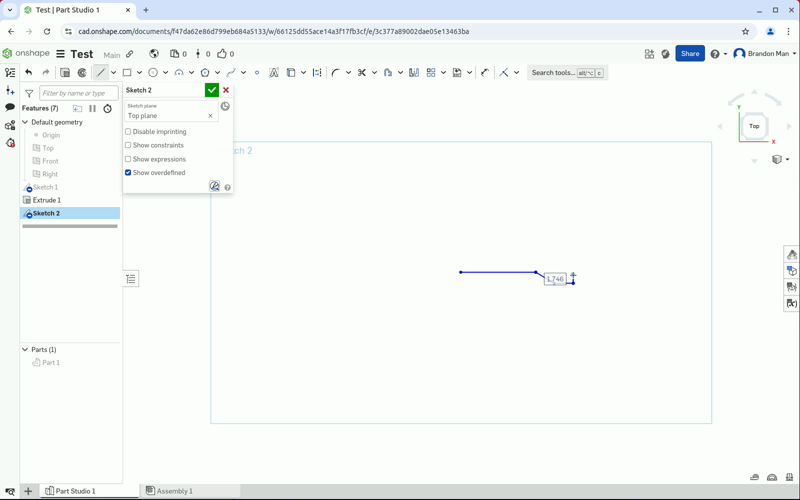
key_down(shift)
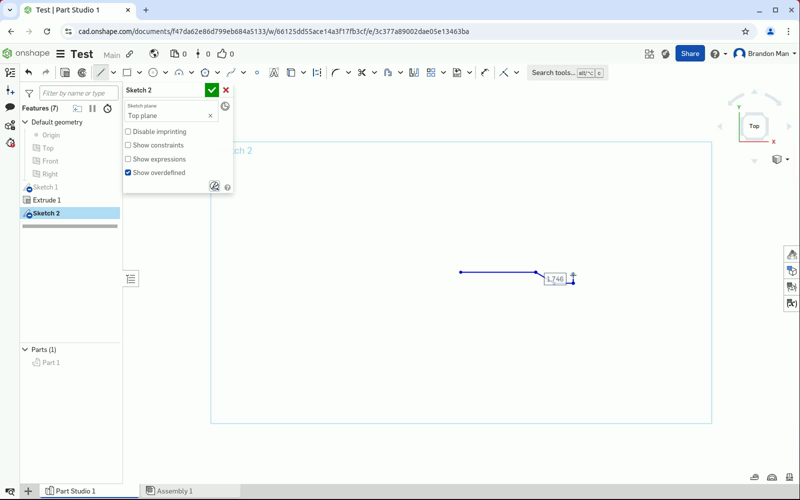
mouse_move(464, 207)
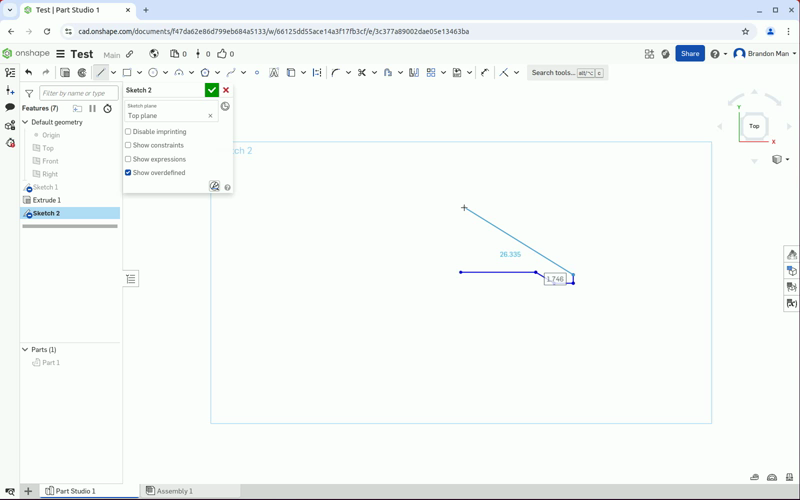
click(464, 207)
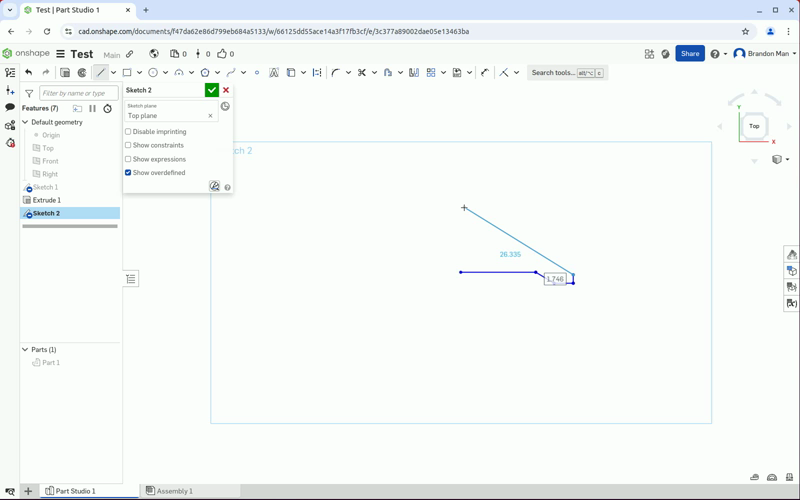
key_up(shift)
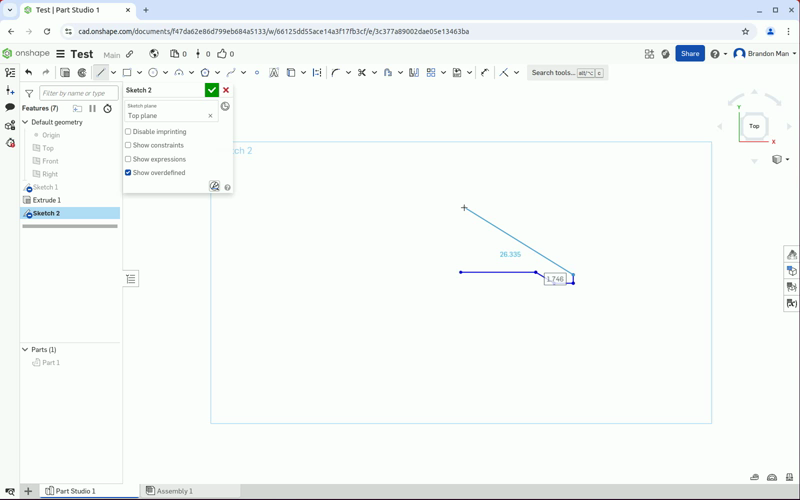
key_down(shift)
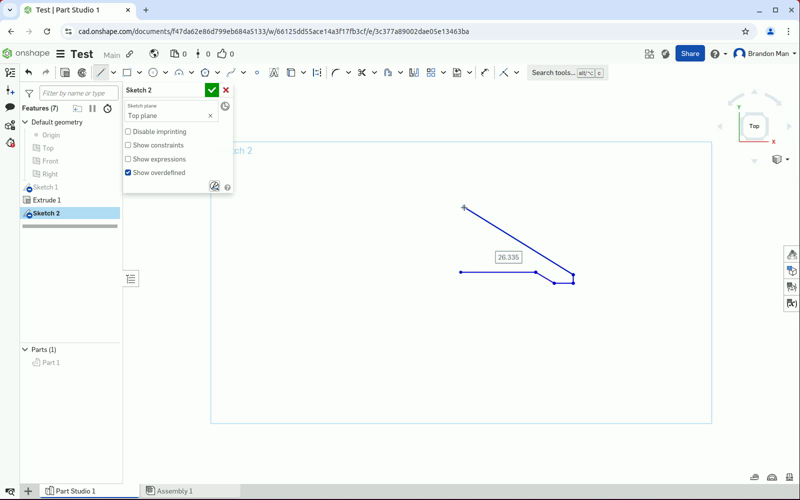
mouse_move(494, 207)
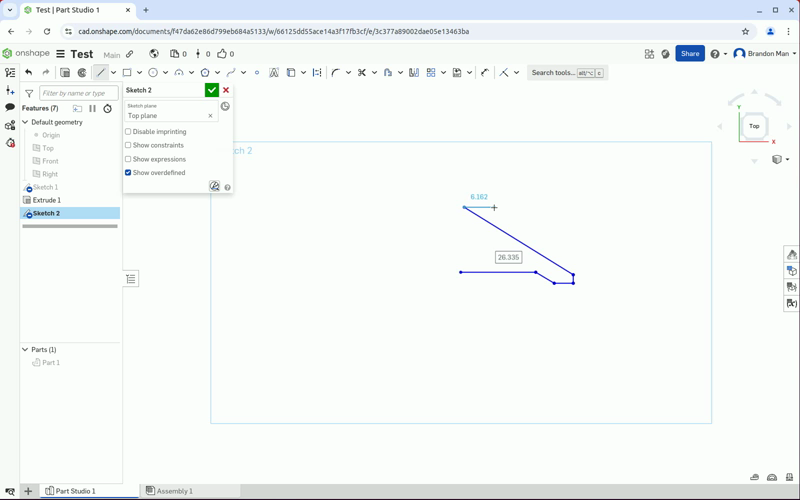
mouse_move(464, 226)
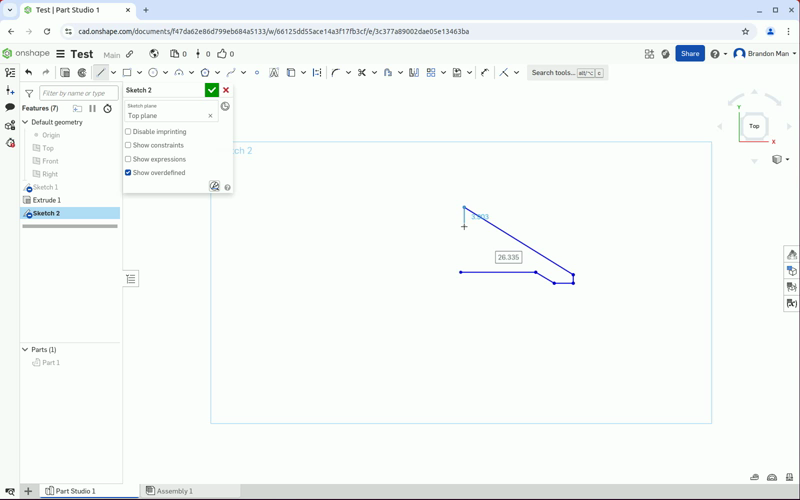
click(464, 226)
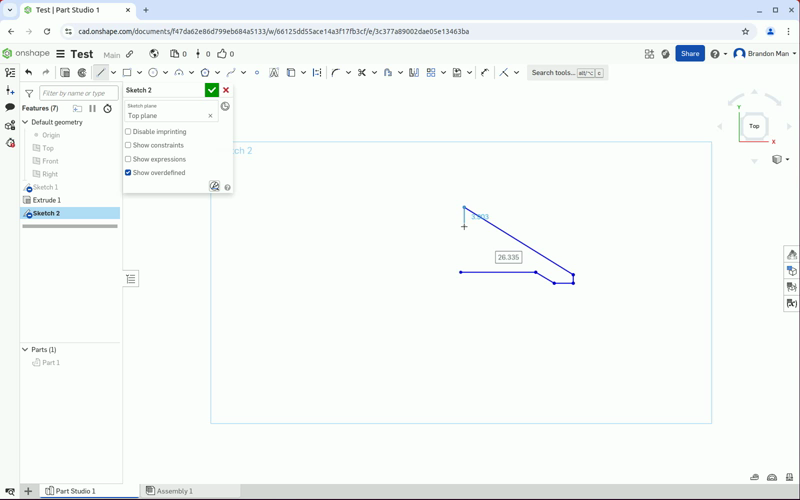
key_up(shift)
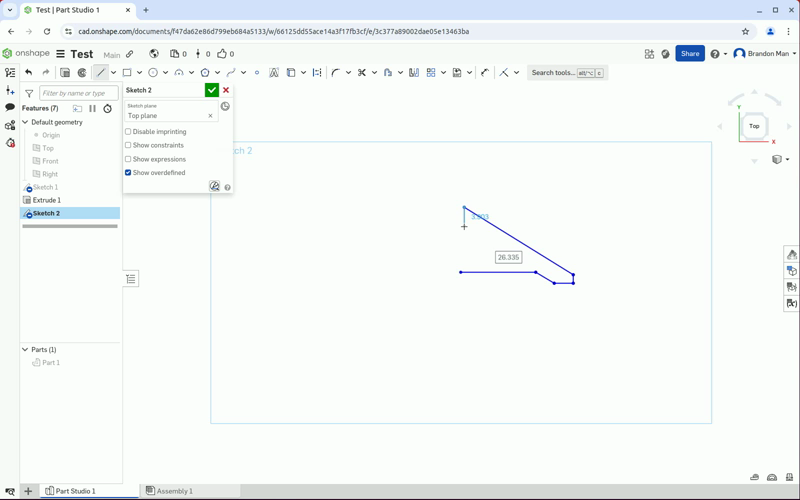
key_down(shift)
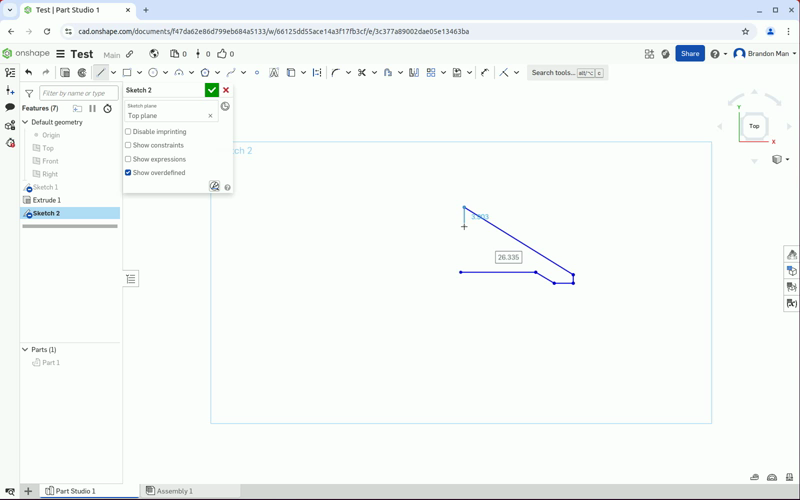
mouse_move(494, 226)
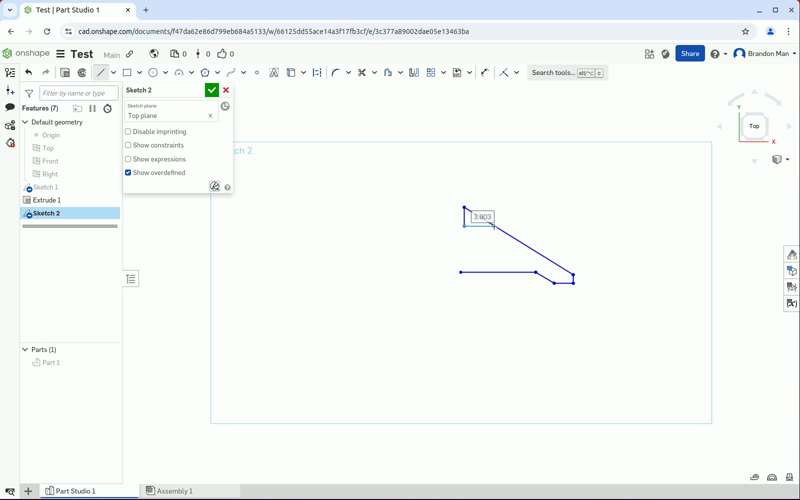
mouse_move(460, 226)
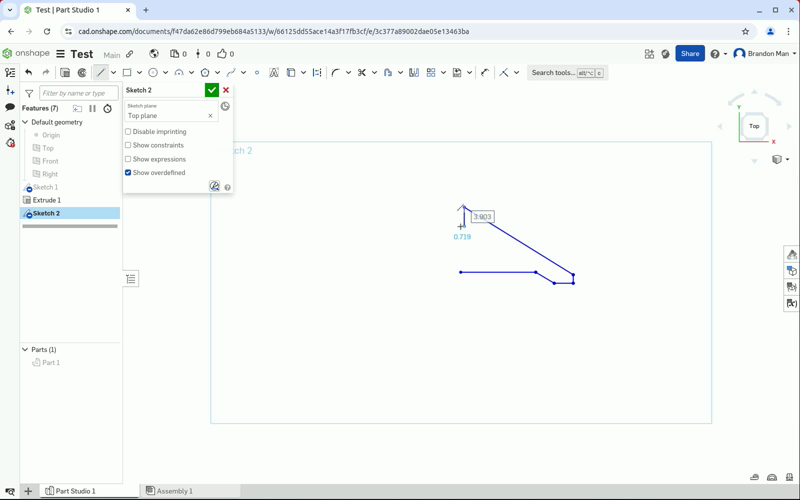
scroll(6)
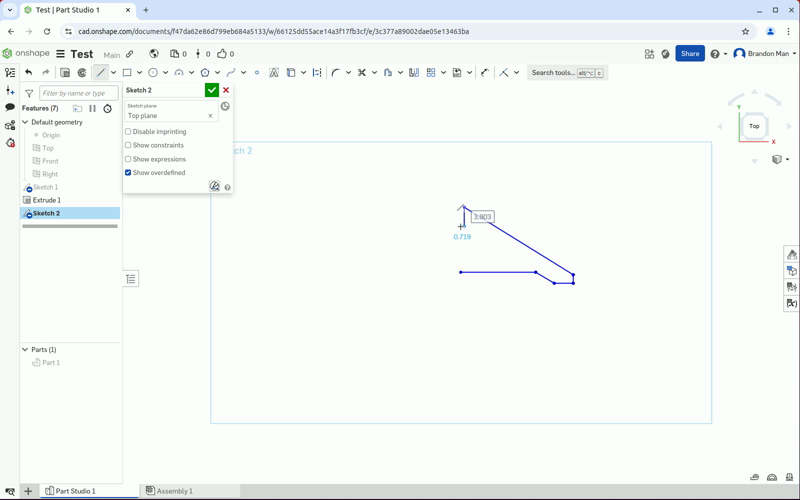
scroll(6)
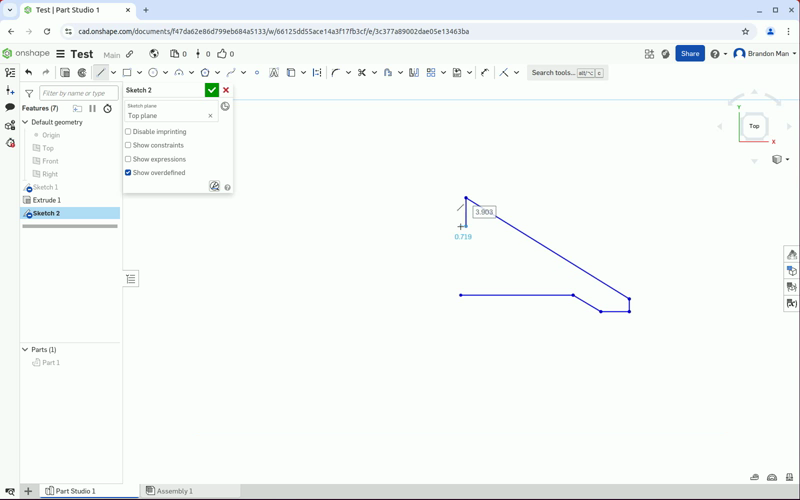
scroll(6)
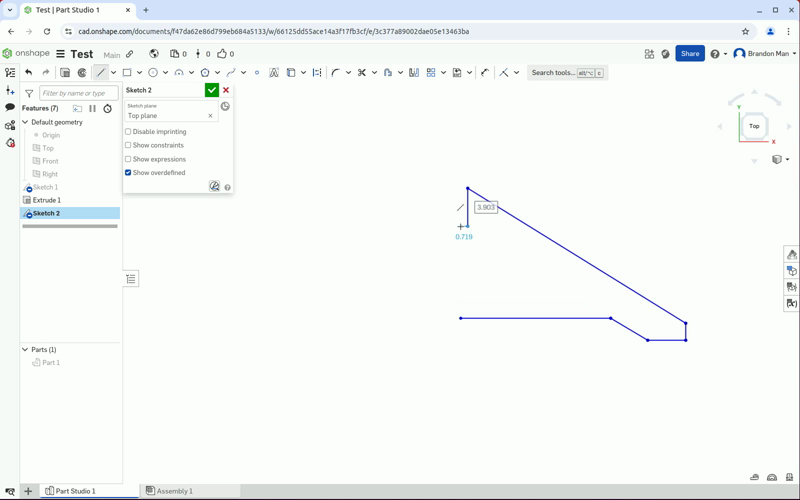
scroll(6)
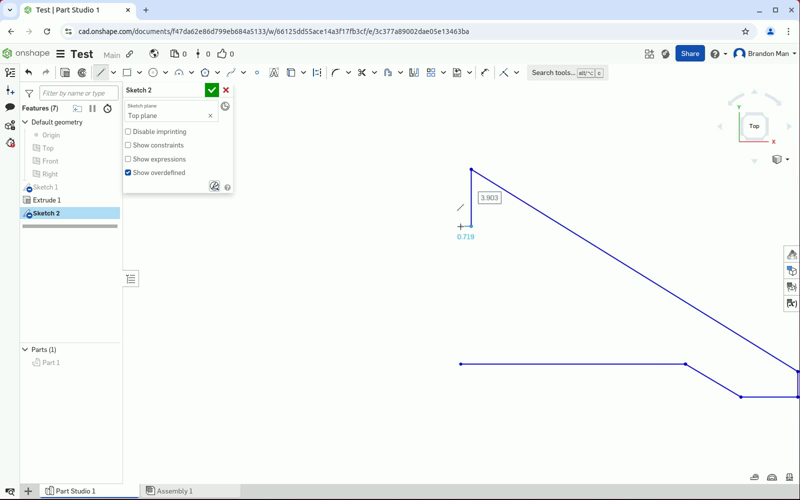
scroll(6)
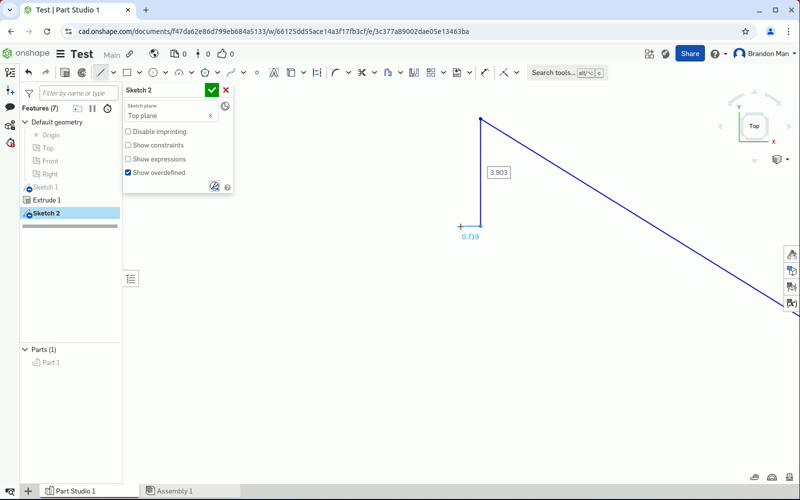
scroll(6)
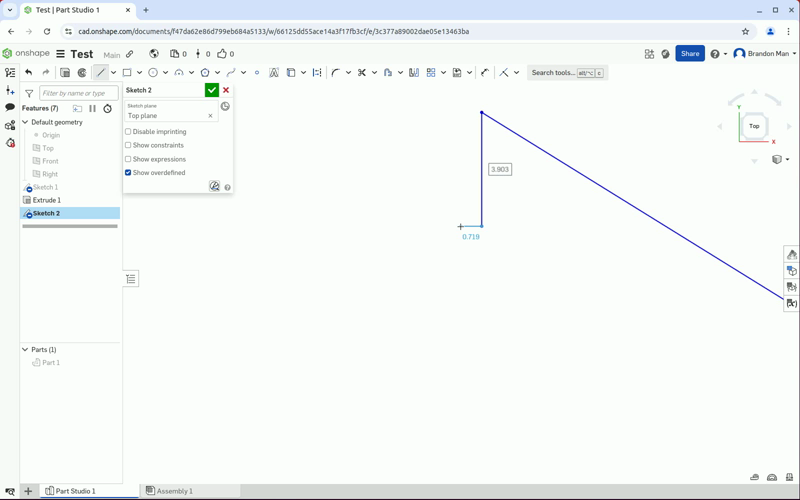
scroll(6)
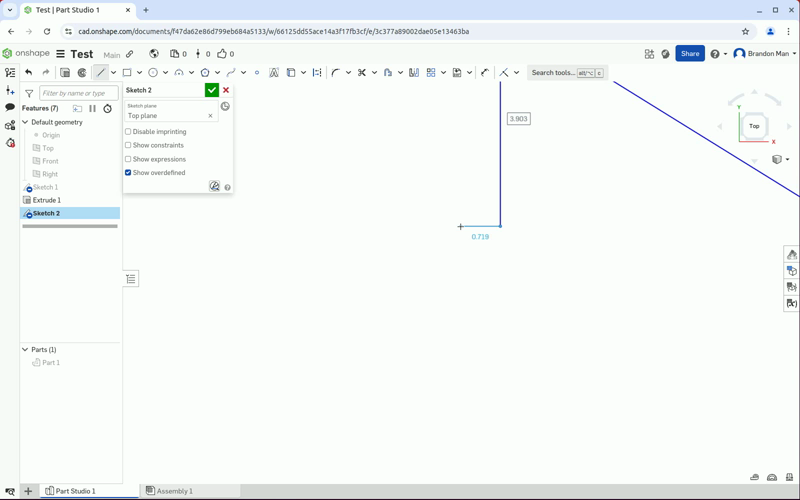
click(460, 226)
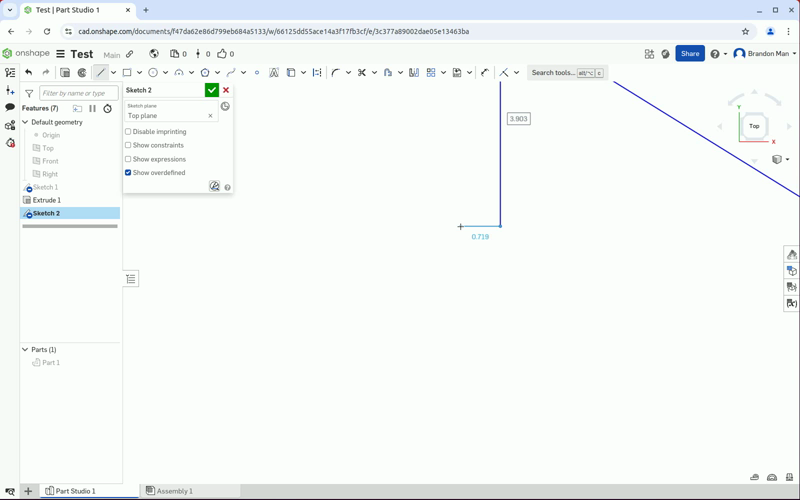
scroll(-6)
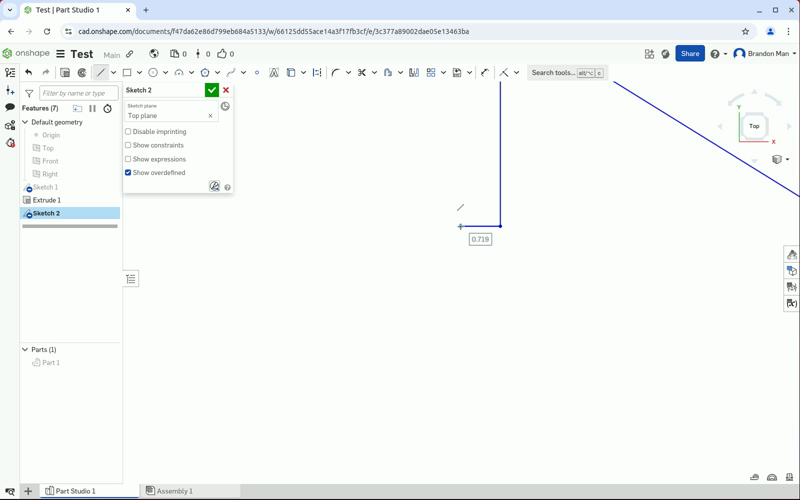
scroll(-6)
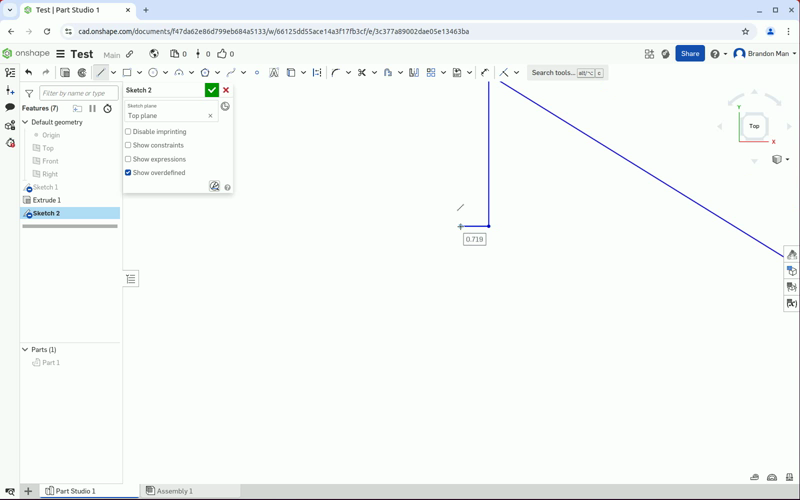
scroll(-6)
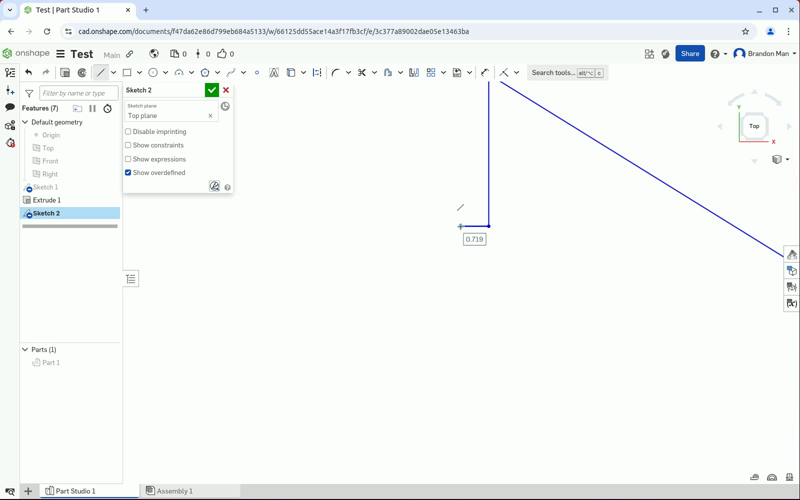
scroll(-6)
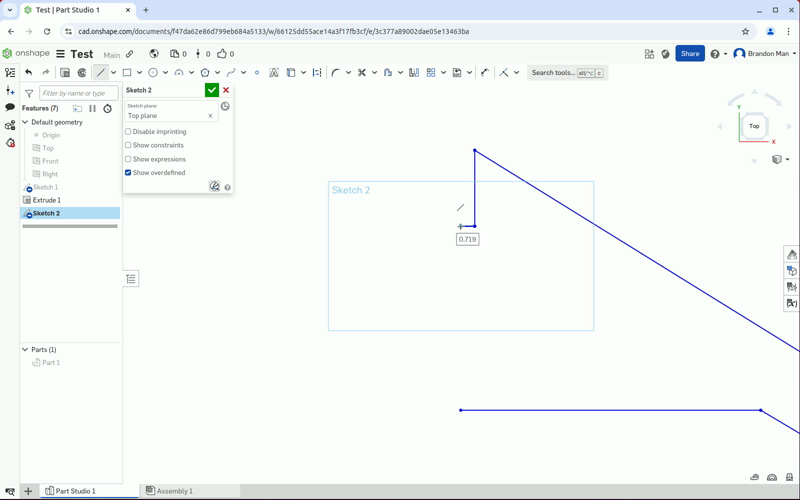
scroll(-6)
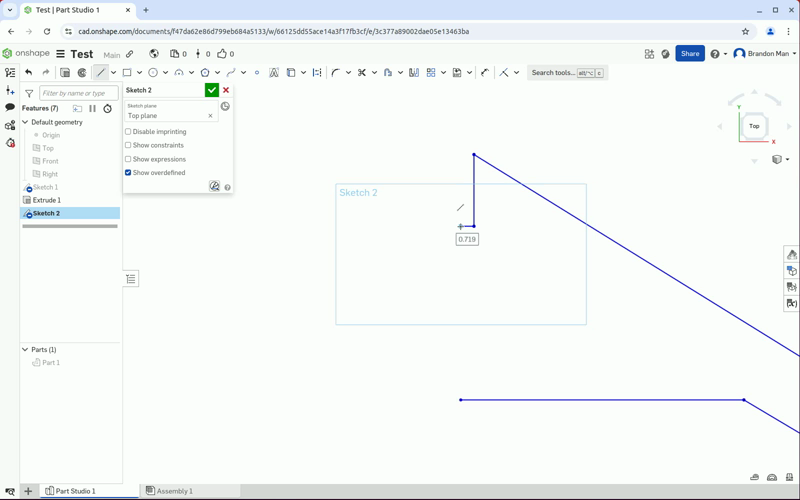
scroll(-6)
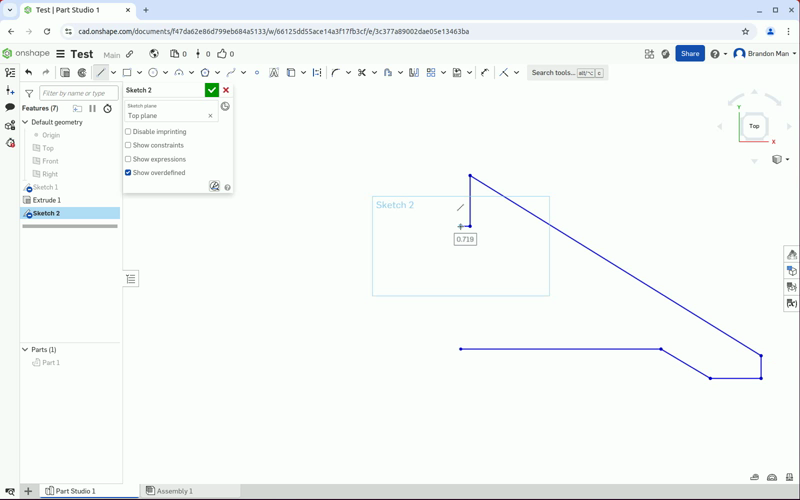
scroll(-6)
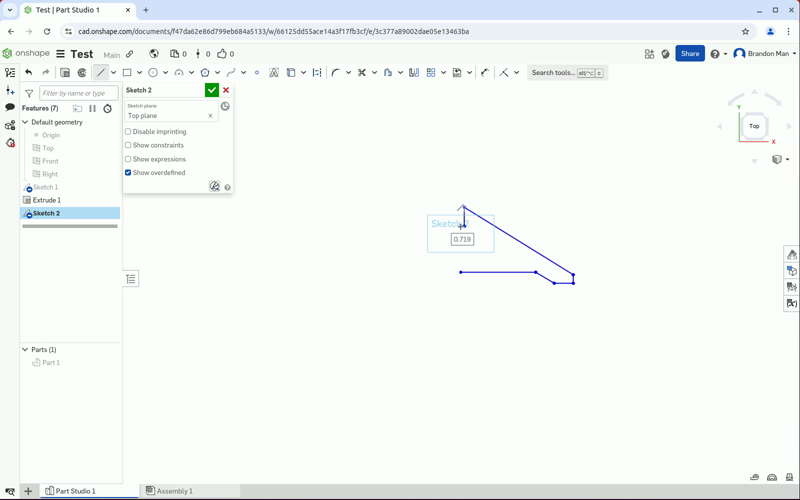
key_up(shift)
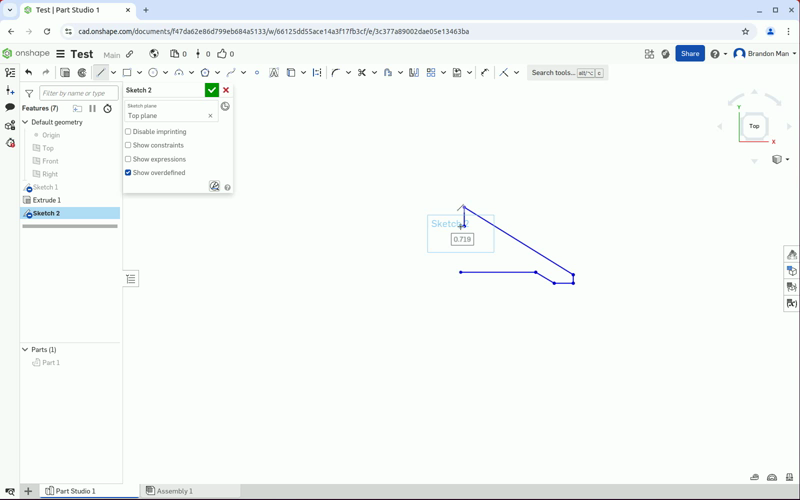
mouse_move(490, 226)
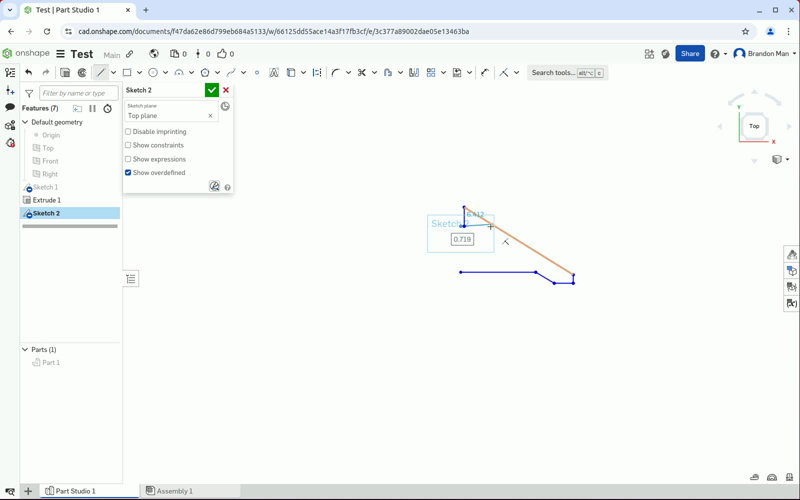
key_down(shift)
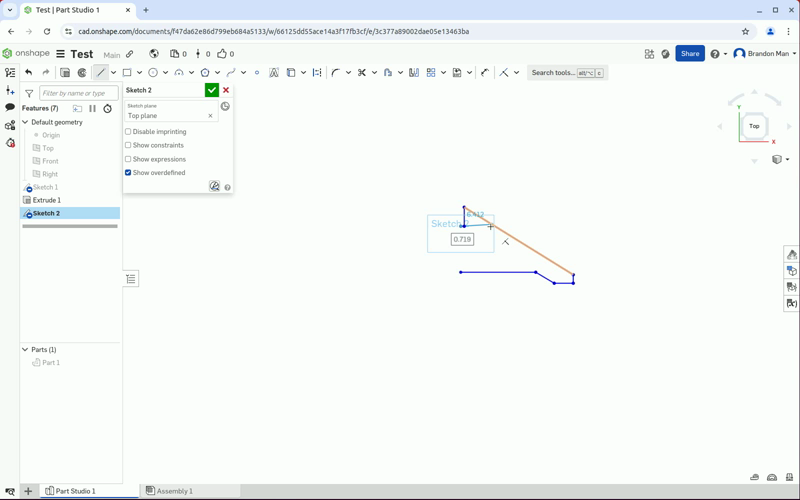
mouse_move(460, 272)
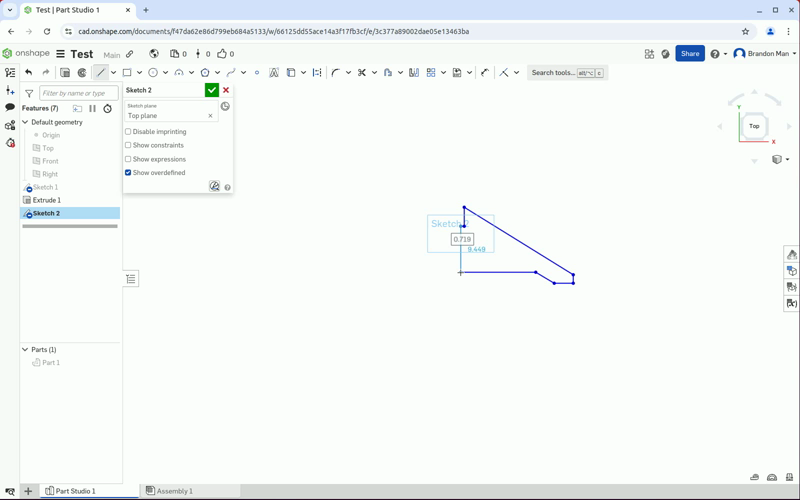
key_up(shift)
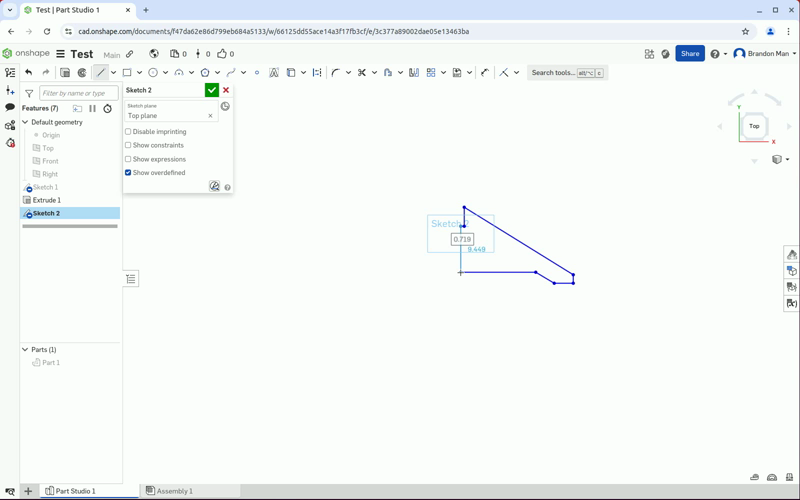
click(460, 272)
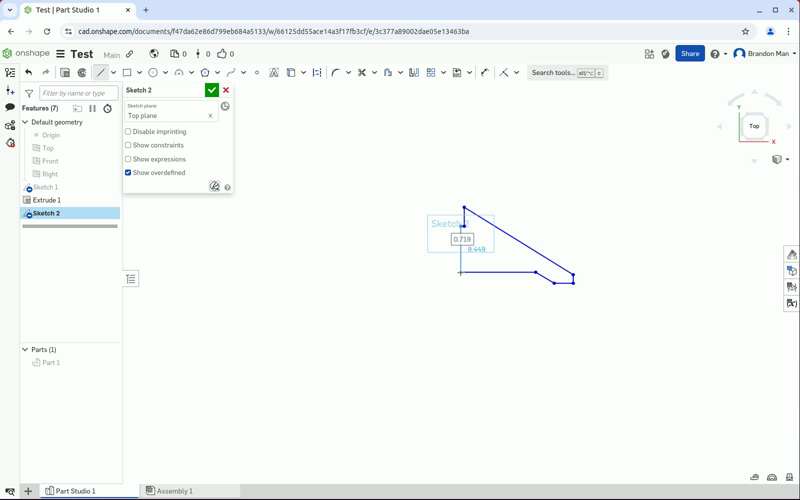
key(esc)
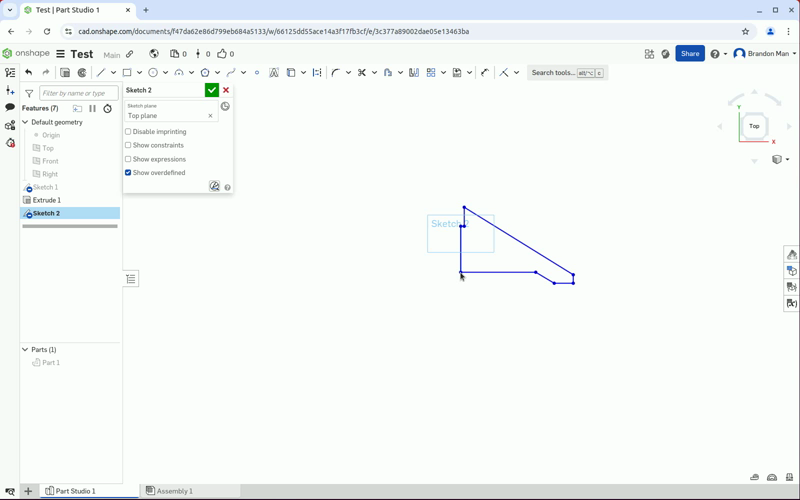
mouse_move(491, 228)
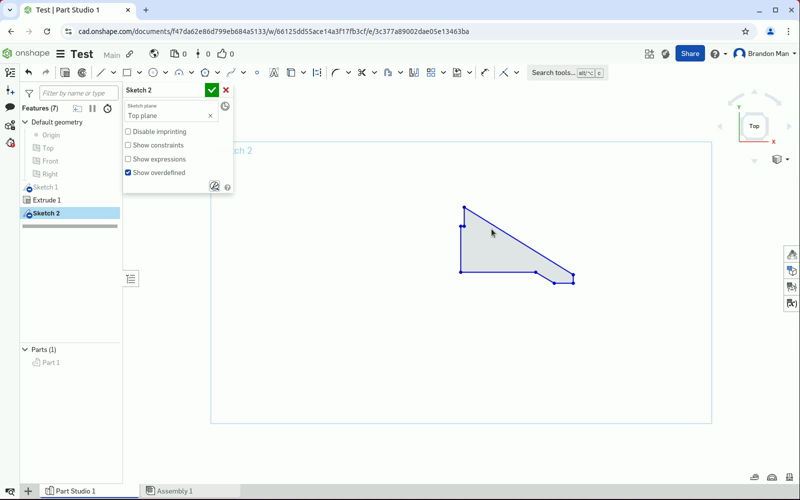
click(491, 228)
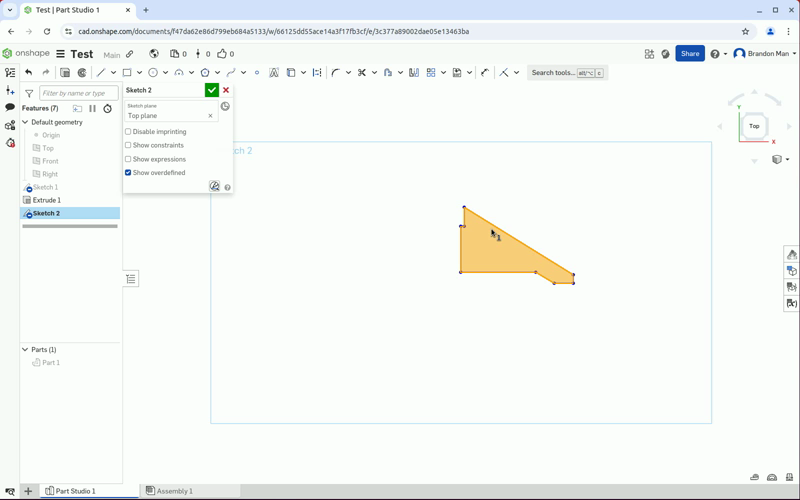
mouse_move(73, 352)
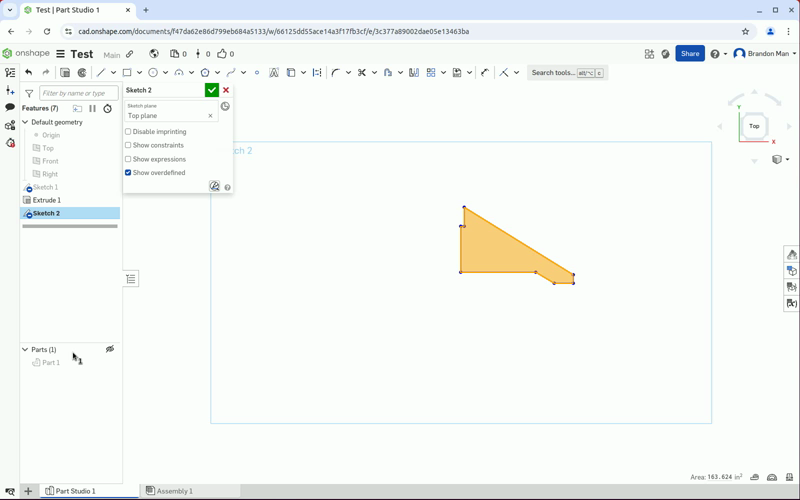
key(shift+y)
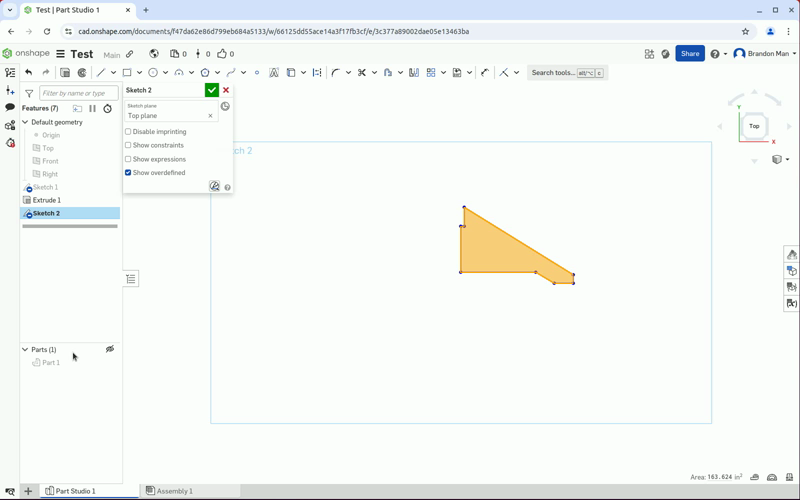
key(shift+e)
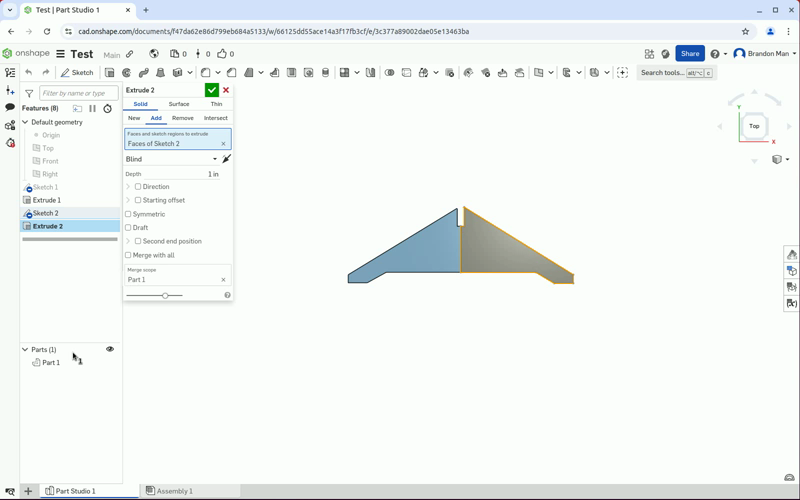
mouse_move(143, 106)
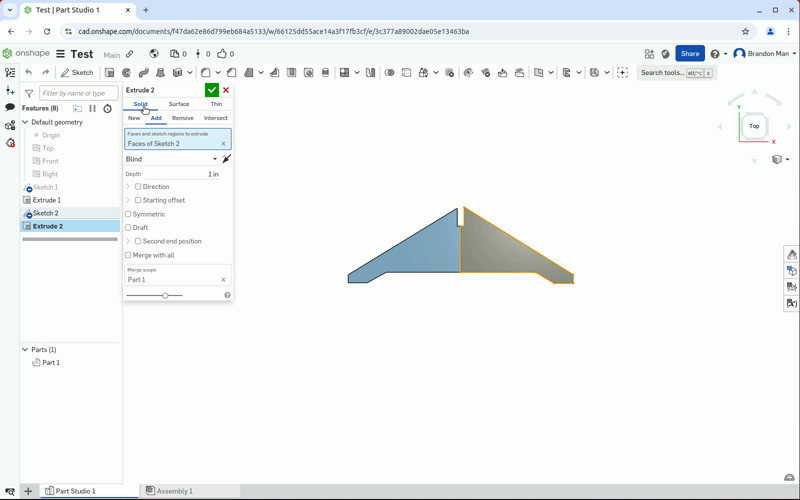
click(143, 106)
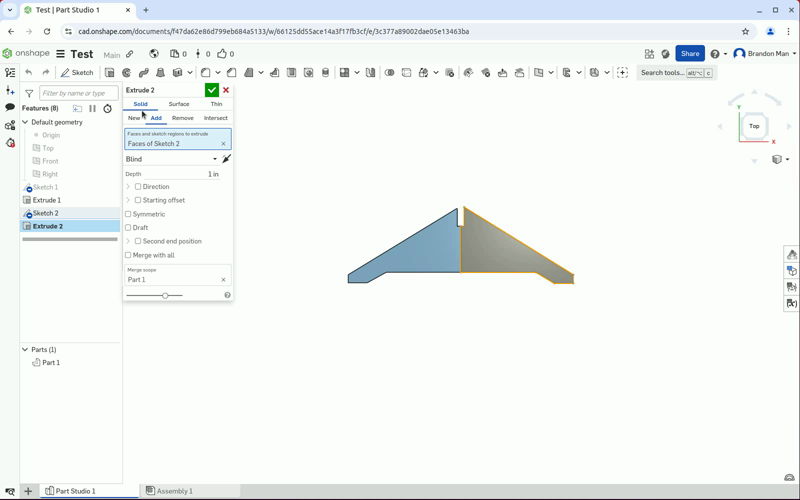
mouse_move(137, 120)
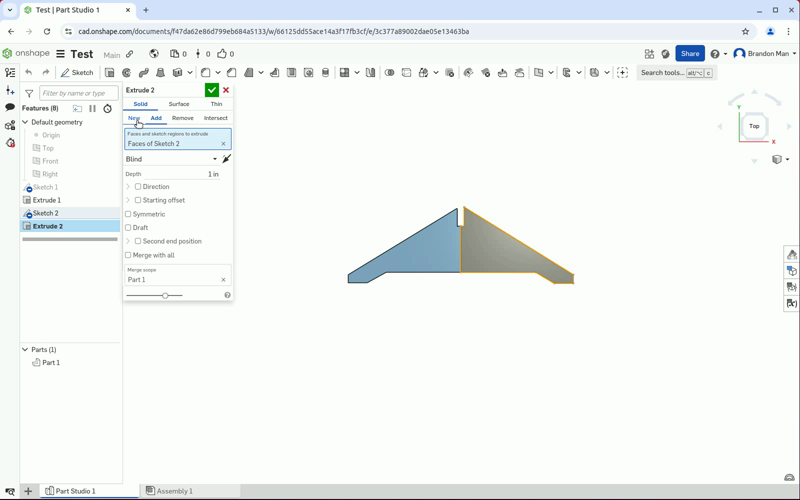
click(137, 120)
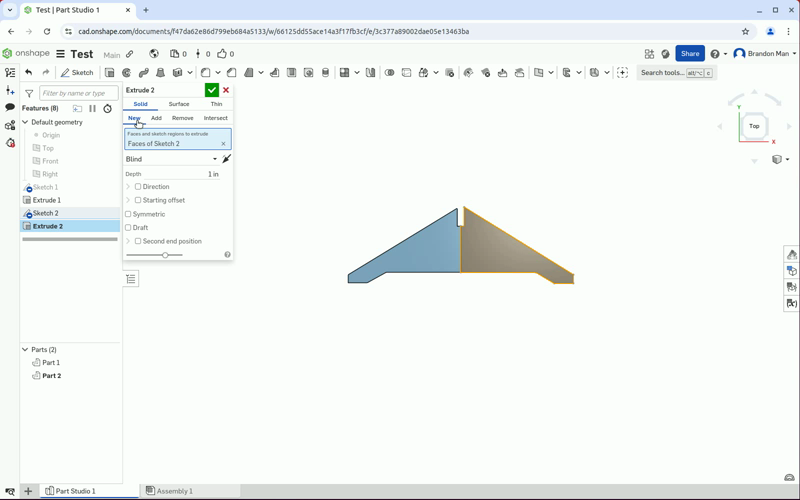
key(tab, 4)
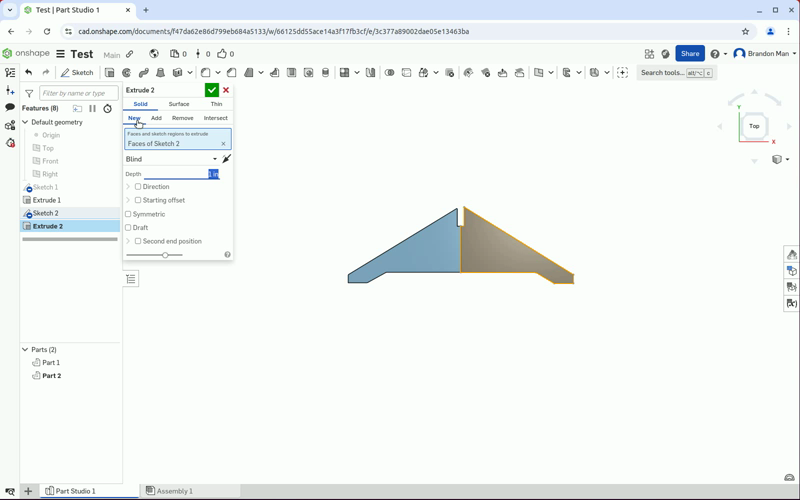
text(1.444)
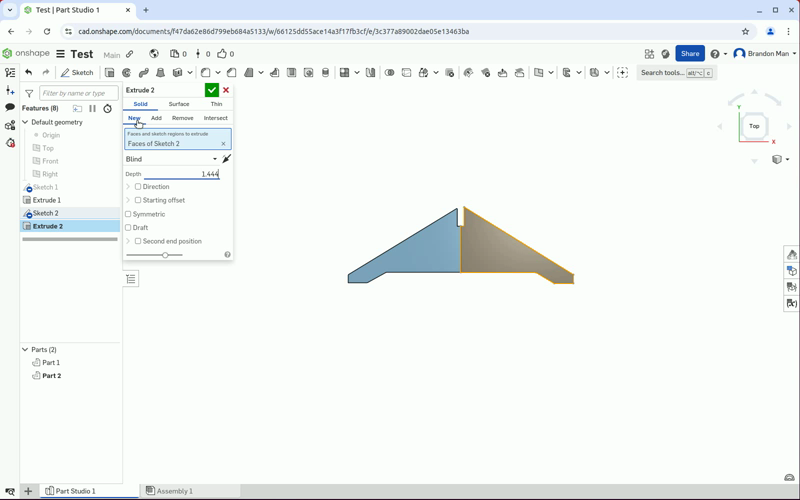
key(enter)
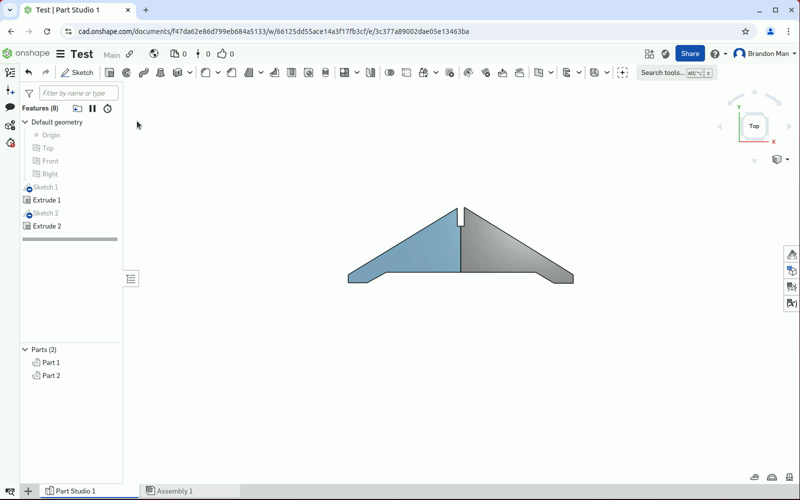
key(shift+h)
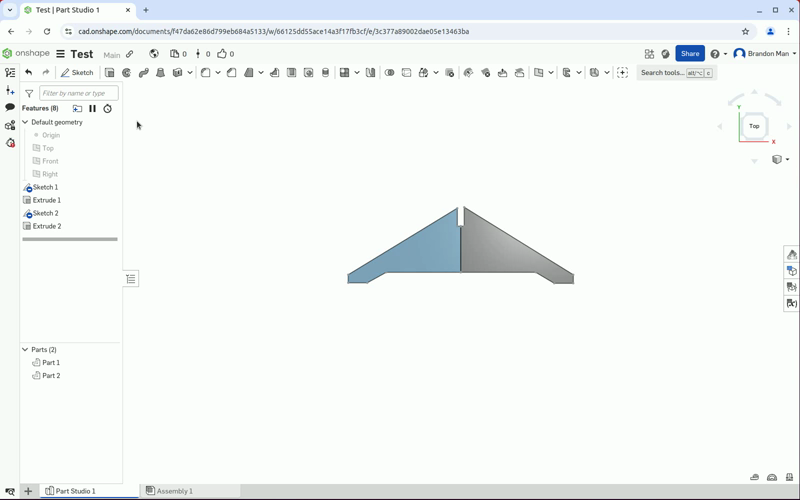
key(shift+h)
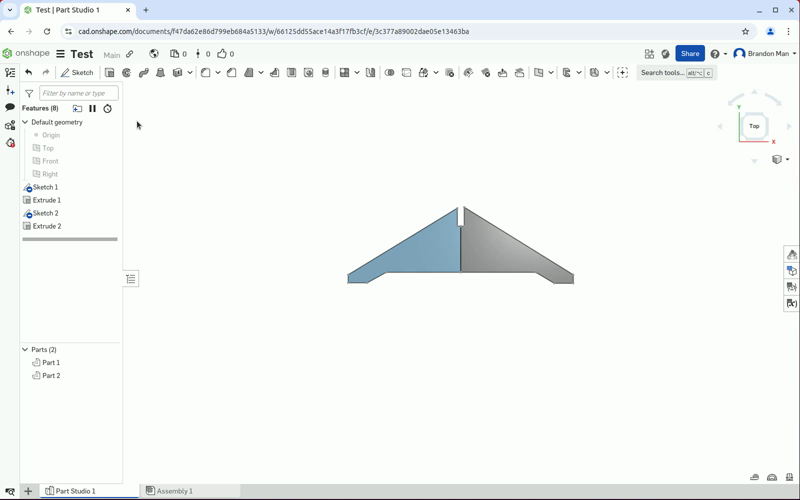
key(shift+7)
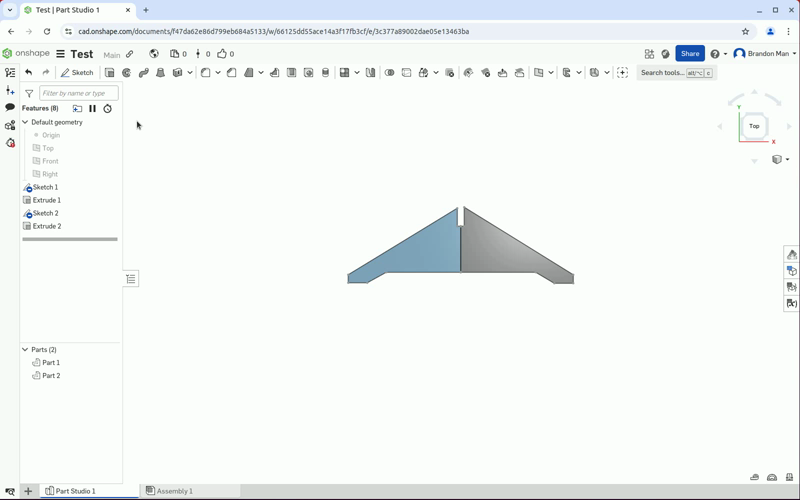
key(up, 3)
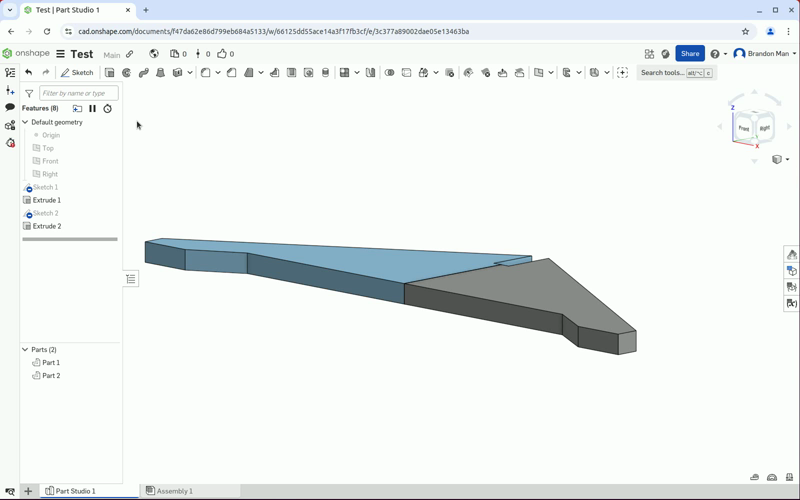
key(left, 3)
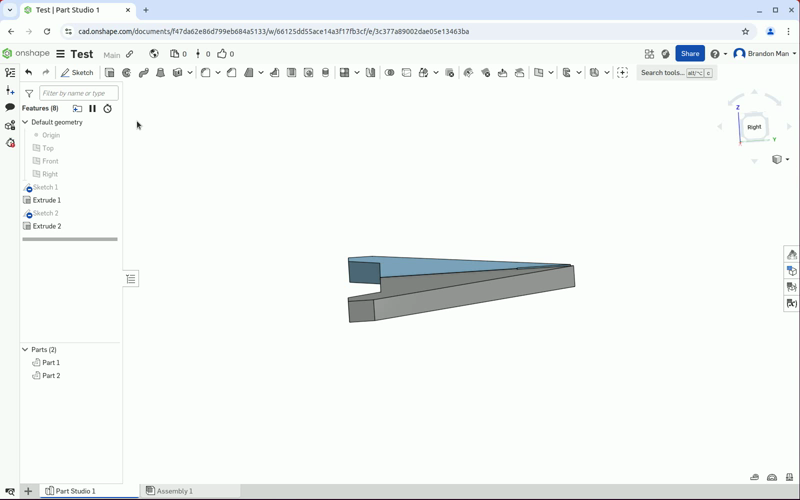
key(right, 3)
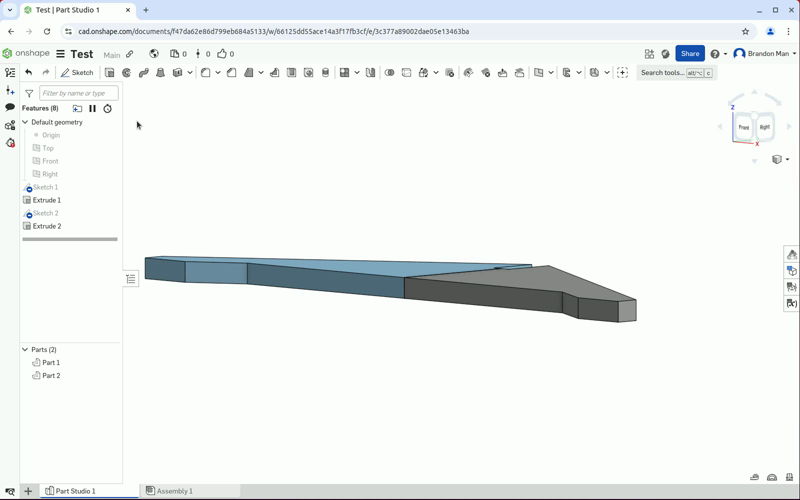
key(down, 3)
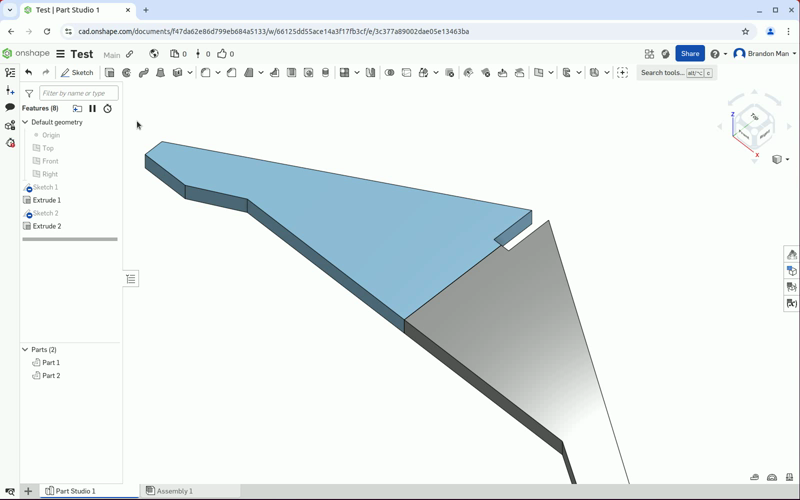
mouse_move(73, 189)
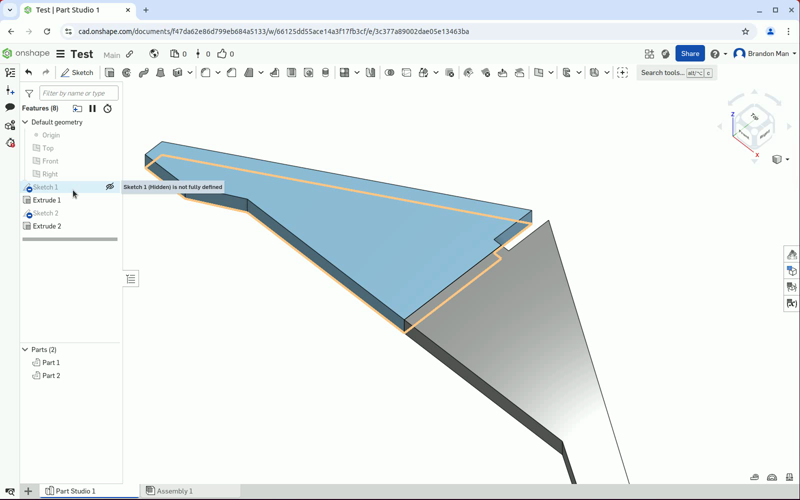
click(73, 189)